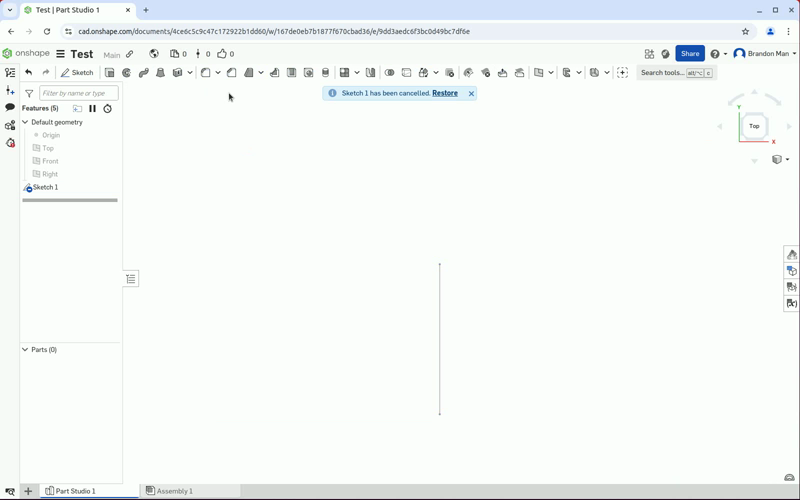
key(shift+h)
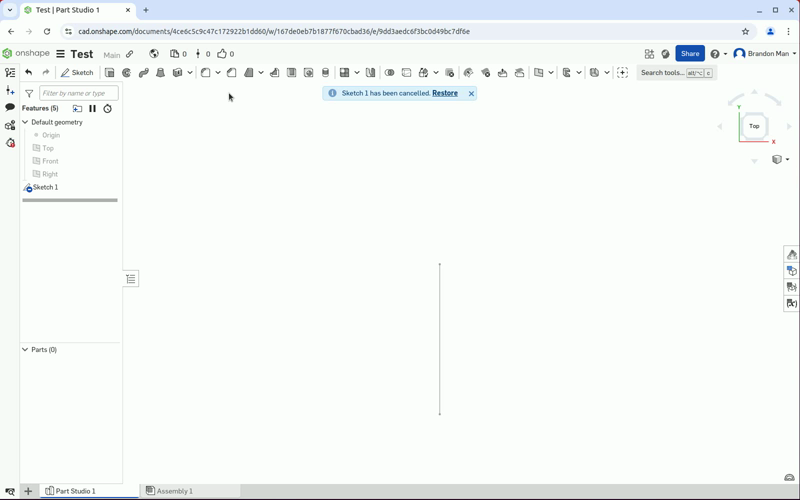
key(shift+s)
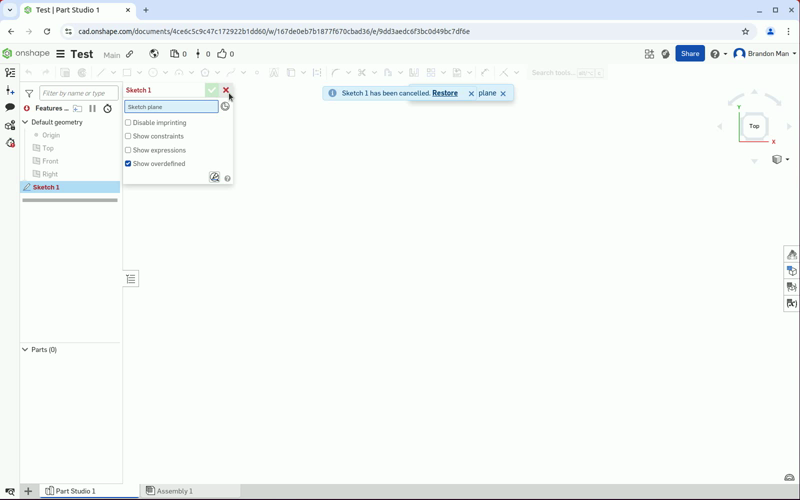
mouse_move(73, 150)
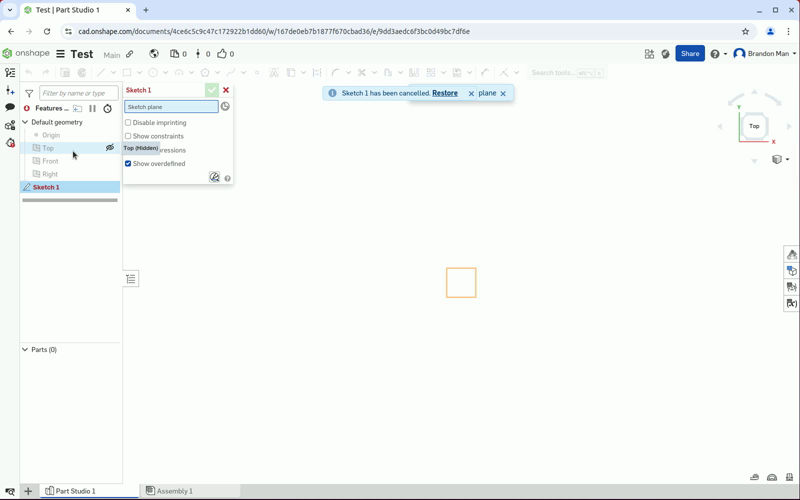
click(73, 150)
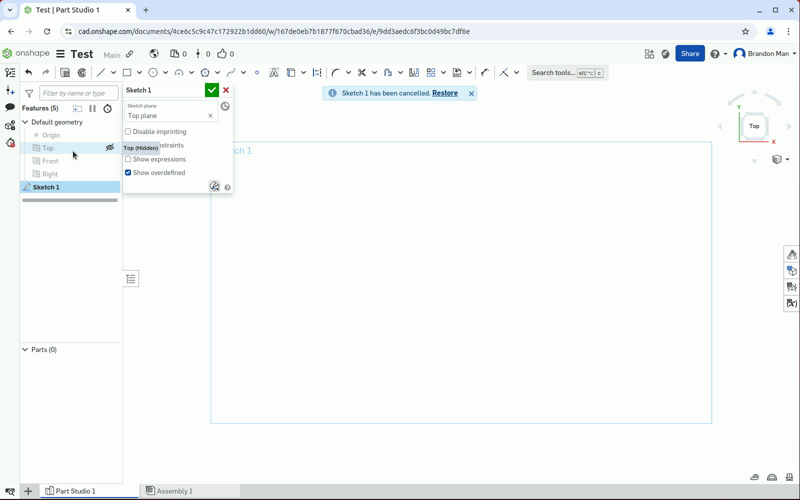
mouse_move(73, 352)
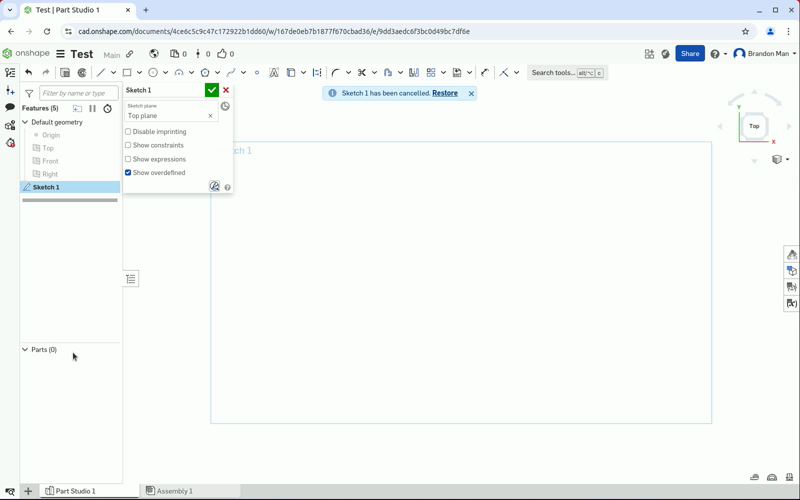
key(y)
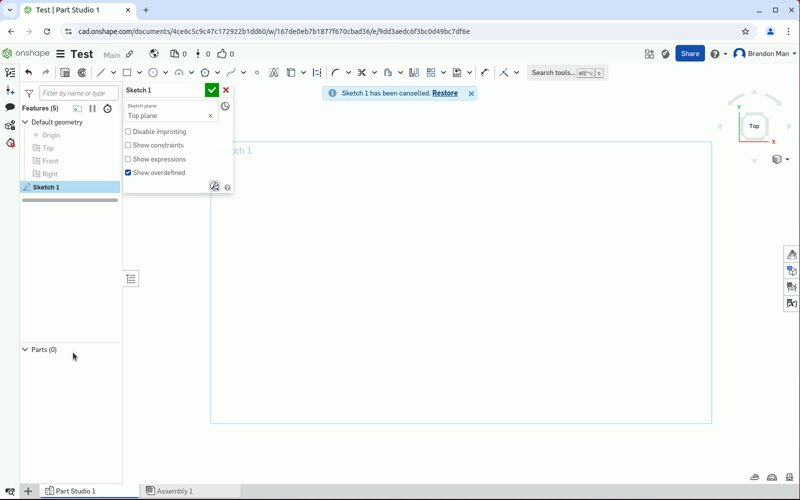
key(c)
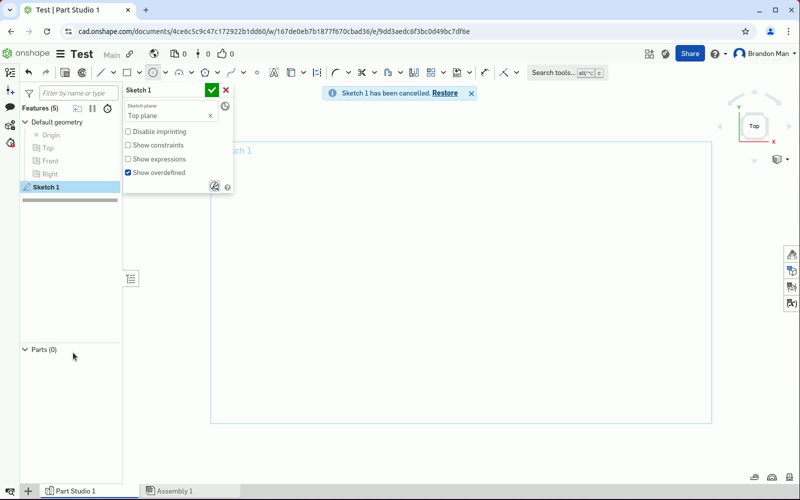
key_down(shift)
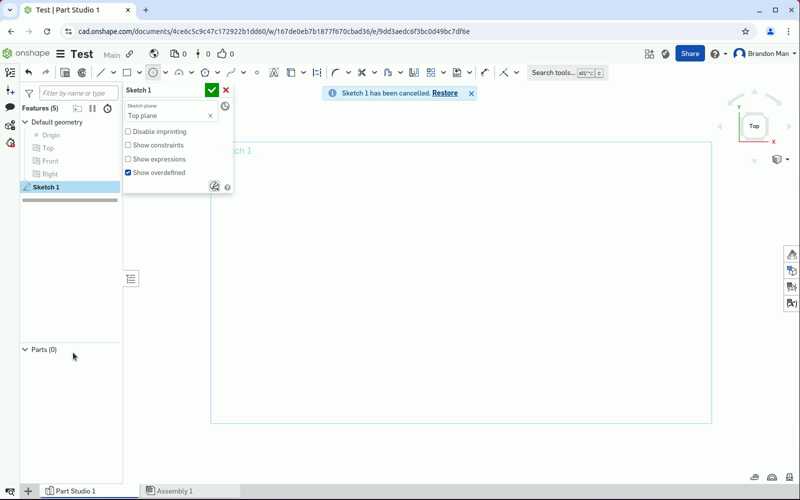
mouse_move(461, 282)
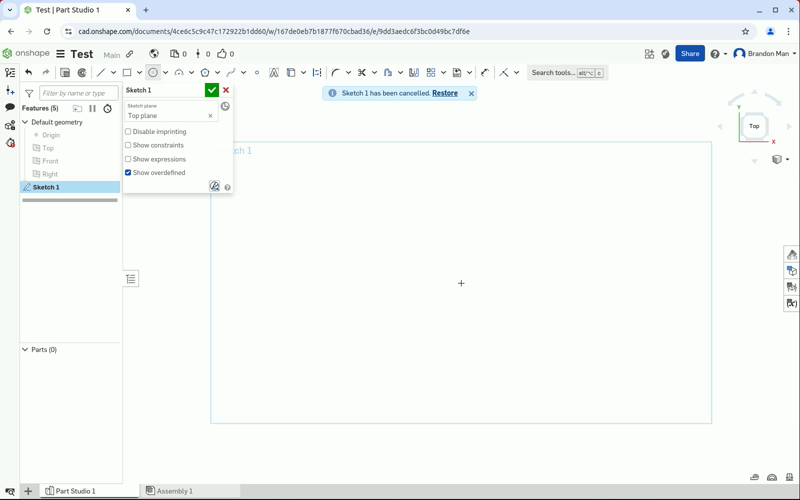
click(461, 282)
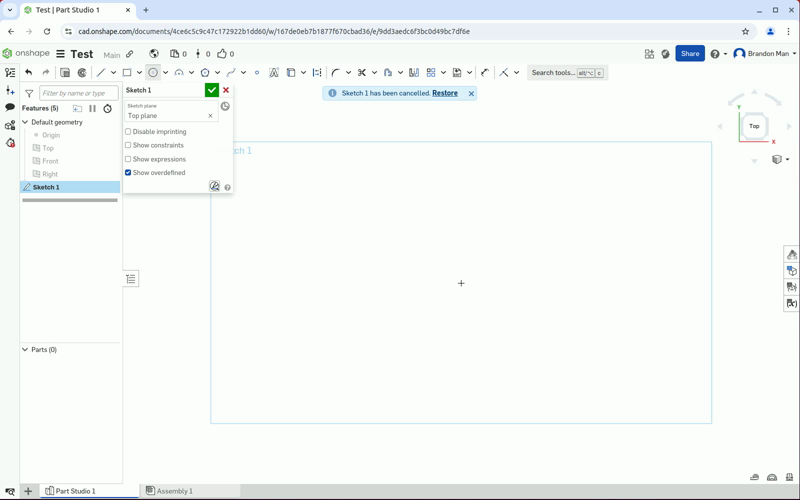
key_up(shift)
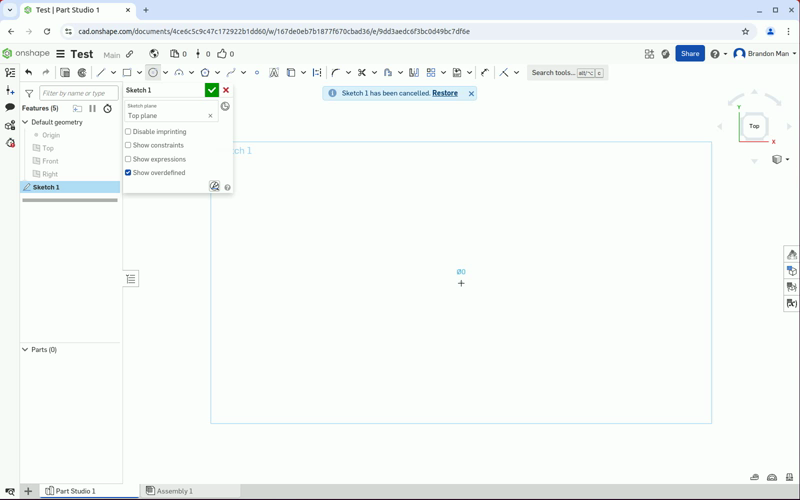
mouse_move(487, 282)
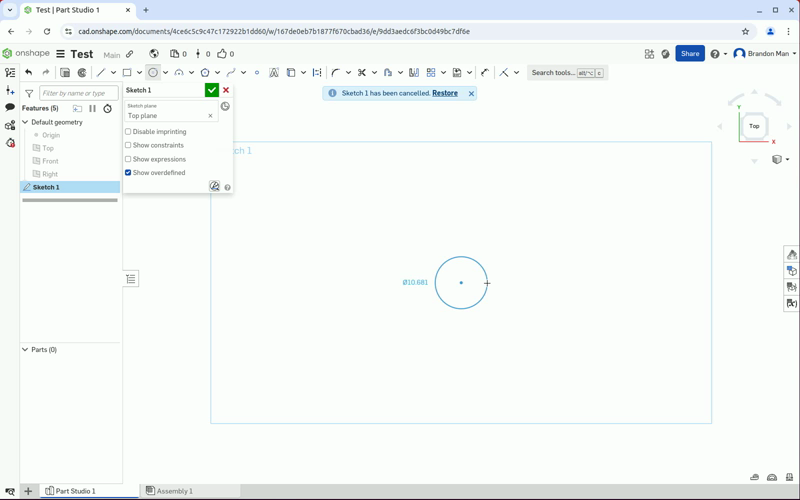
click(487, 282)
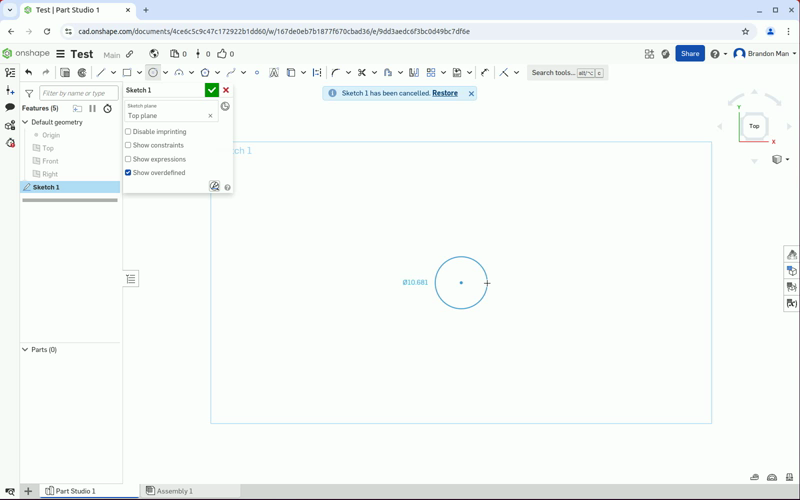
key(esc)
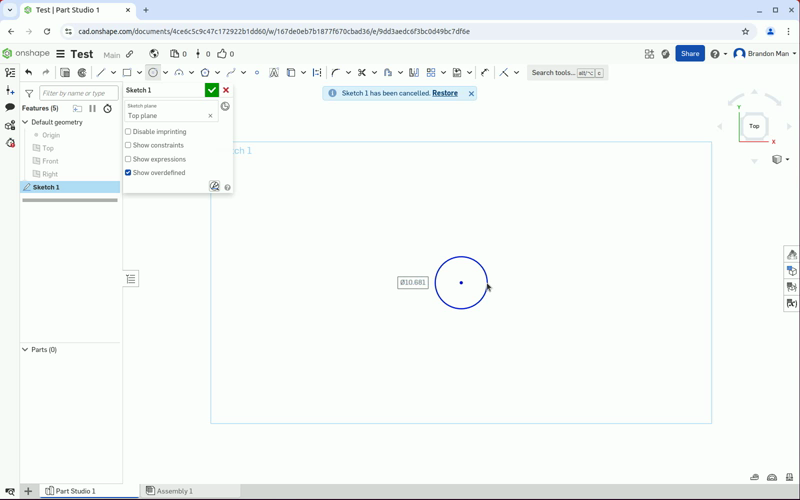
mouse_move(459, 278)
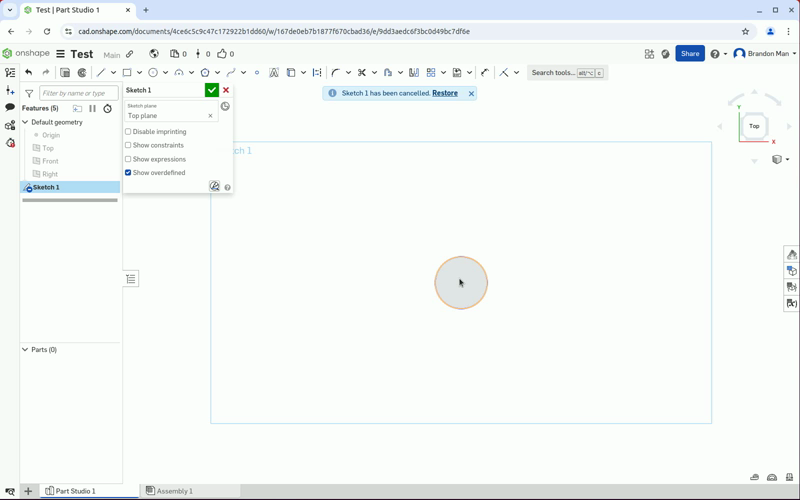
click(459, 278)
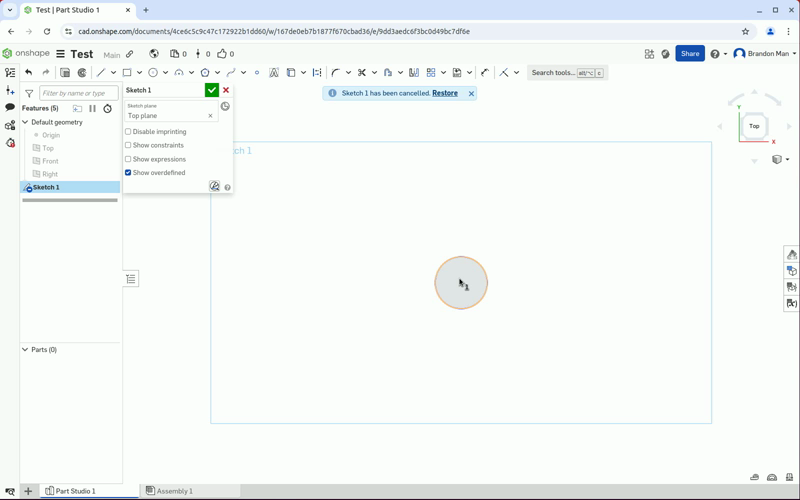
mouse_move(73, 352)
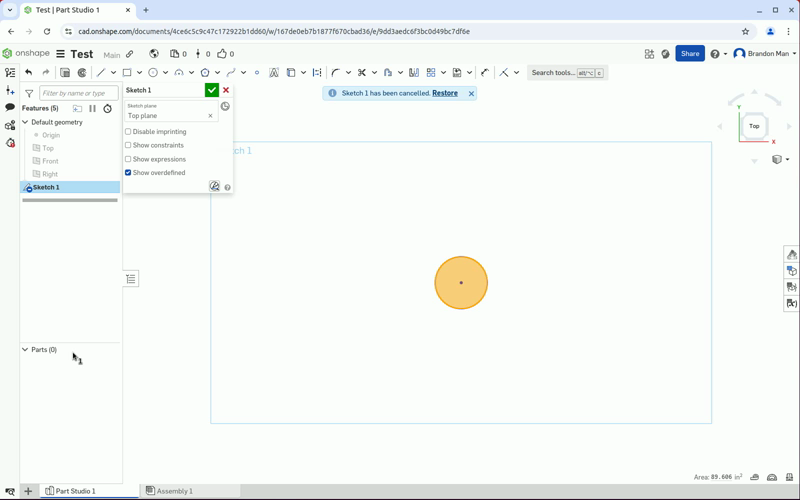
key(shift+y)
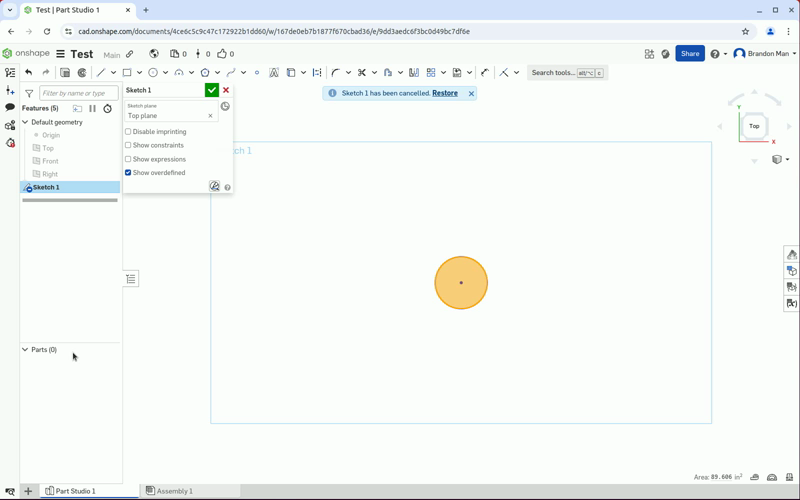
key(shift+e)
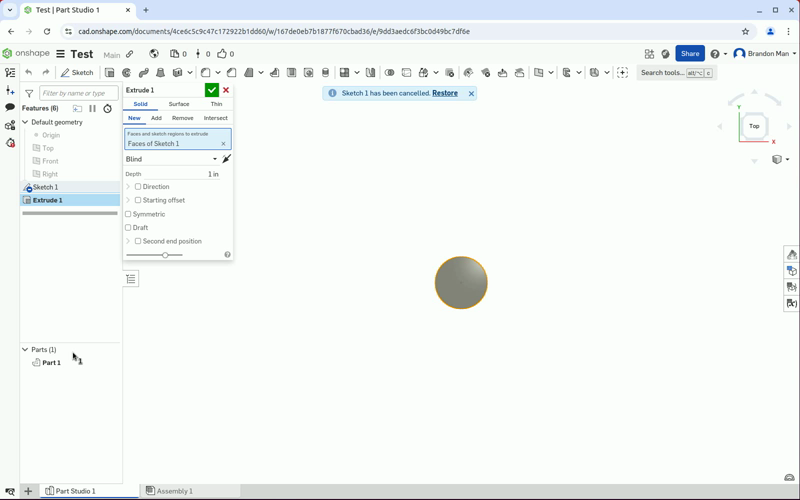
mouse_move(143, 106)
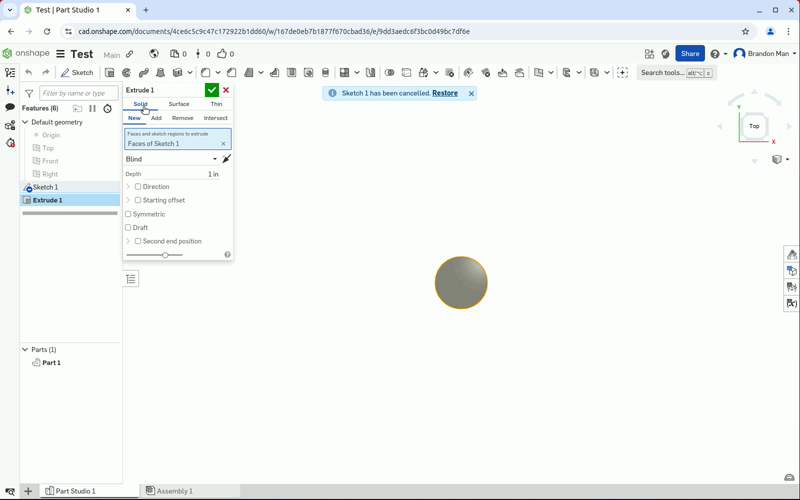
click(143, 106)
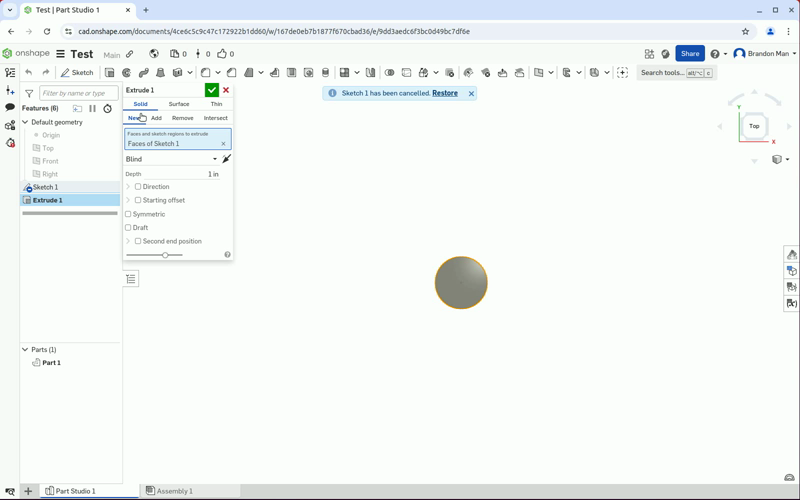
mouse_move(137, 120)
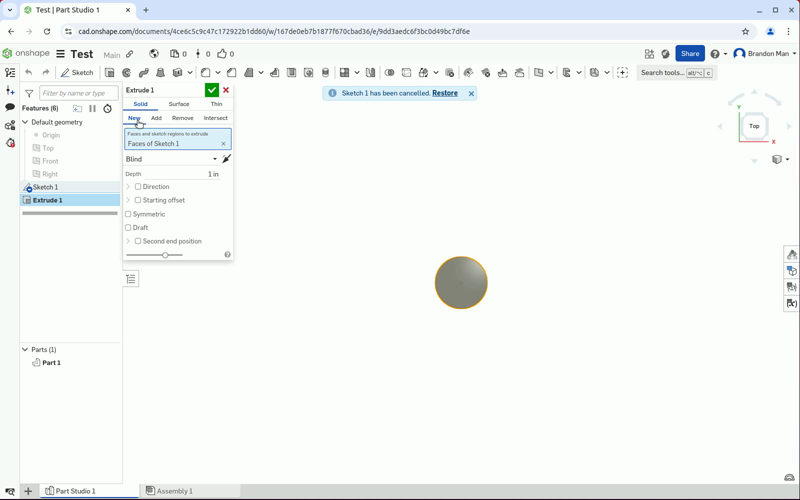
click(137, 120)
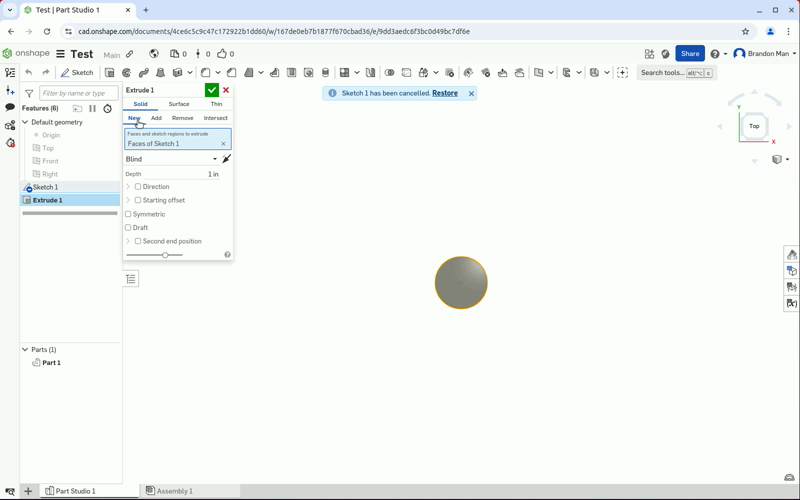
key(tab, 4)
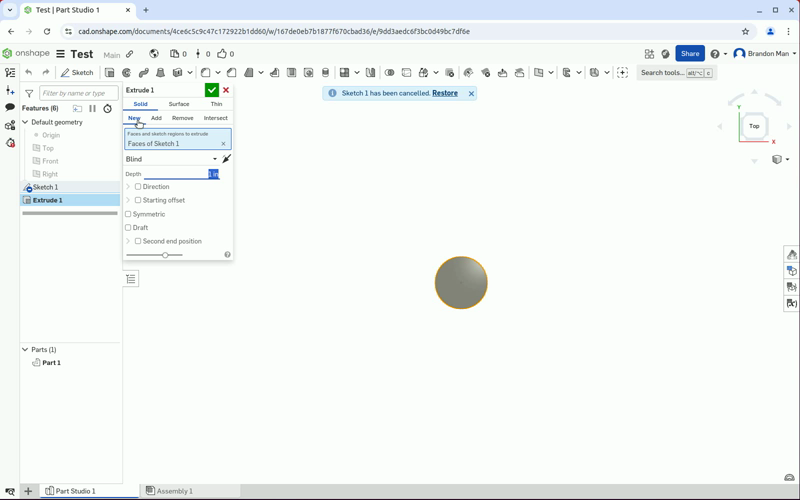
text(8.906)
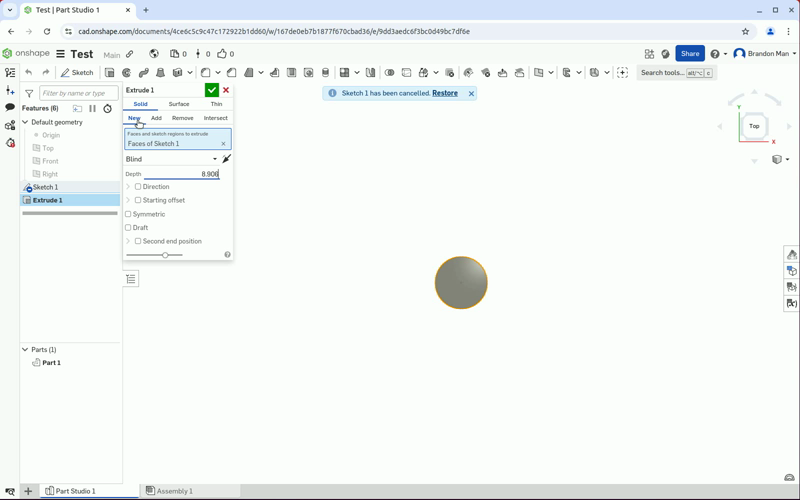
key(enter)
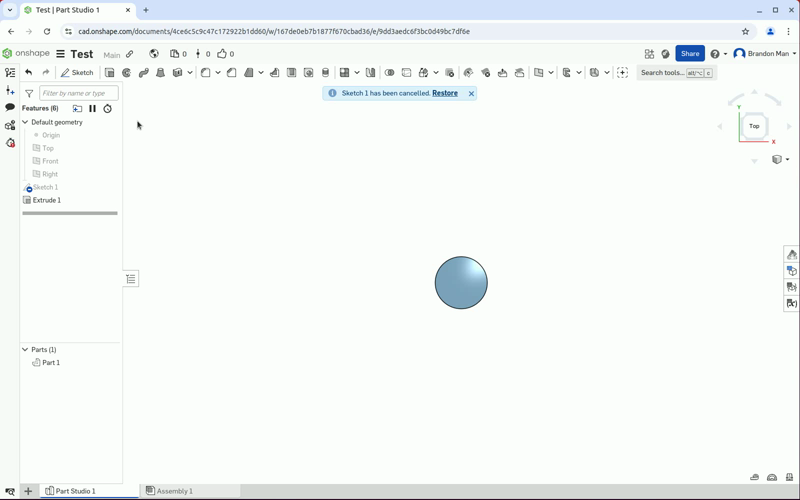
key(shift+h)
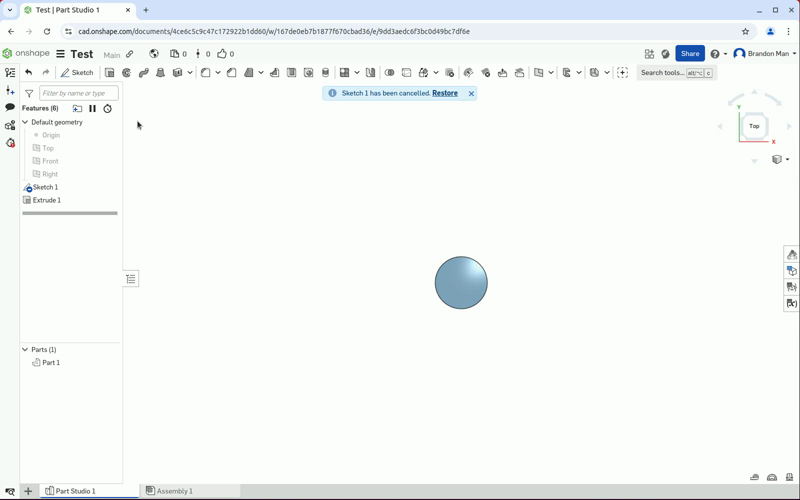
key(shift+h)
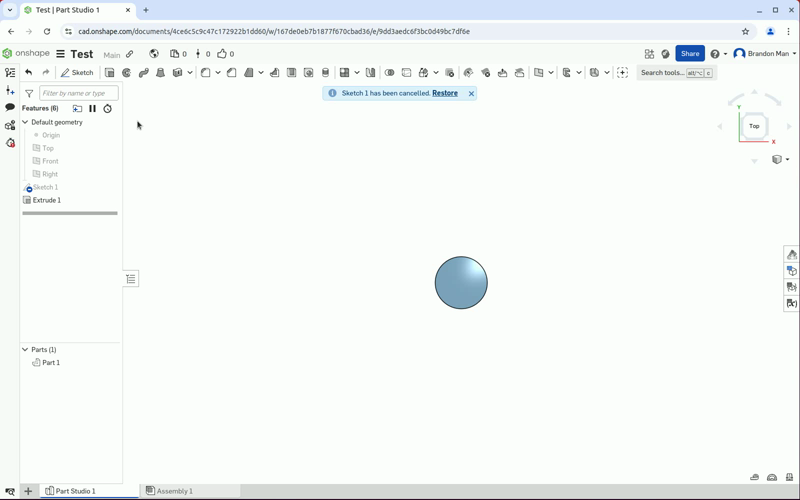
mouse_move(73, 189)
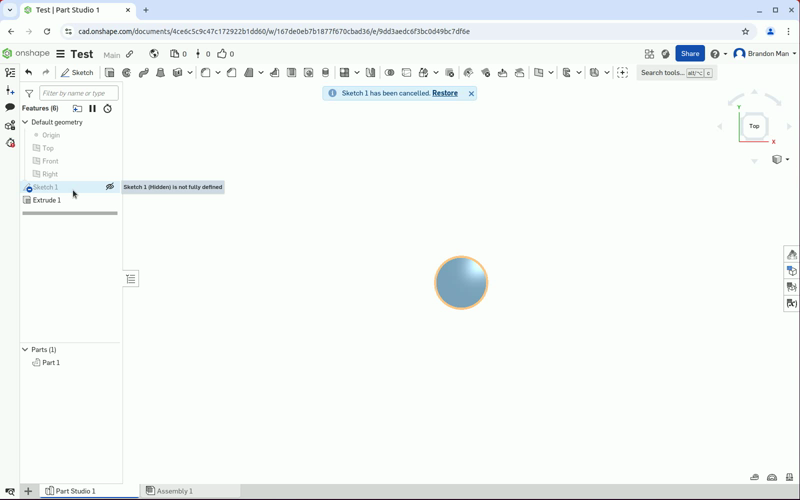
click(73, 189)
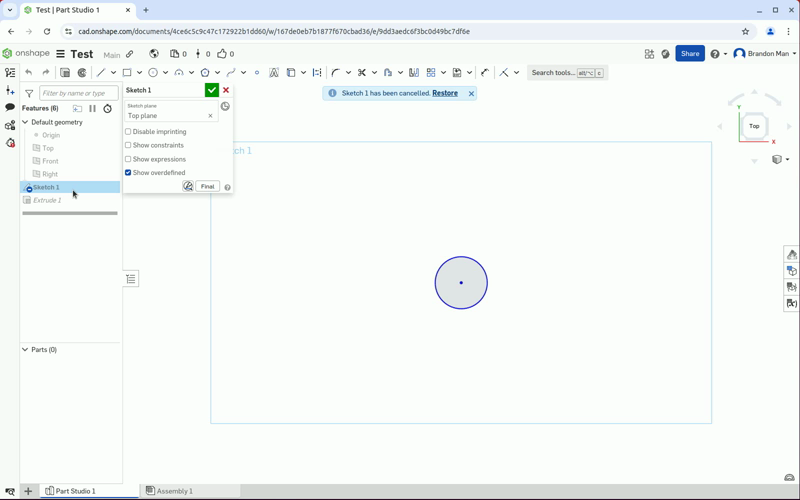
mouse_move(229, 92)
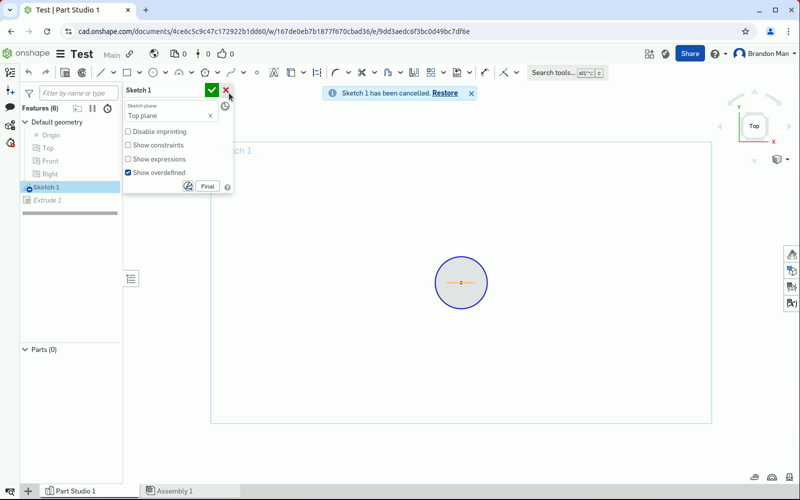
click(229, 92)
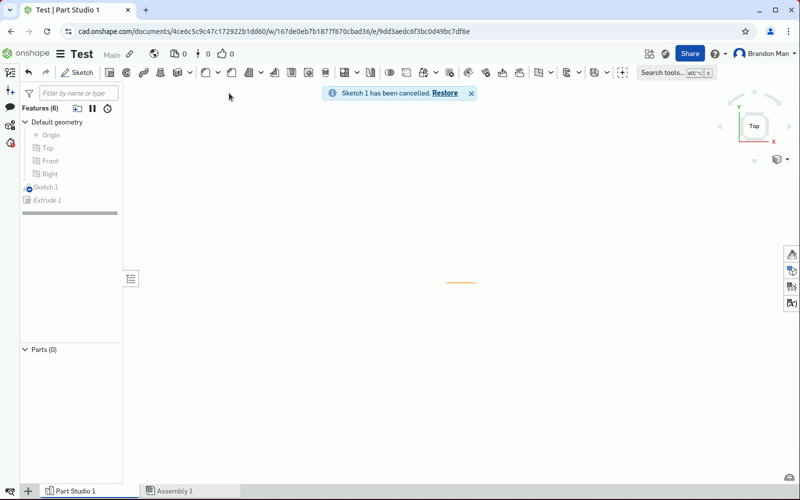
mouse_move(541, 75)
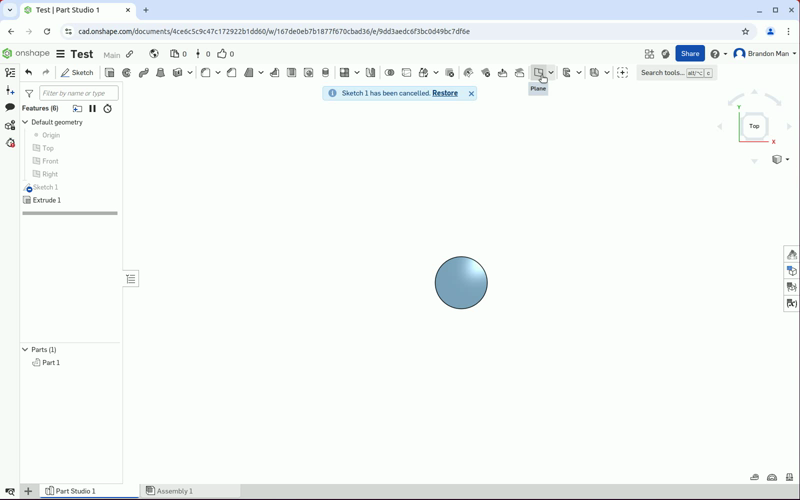
click(541, 75)
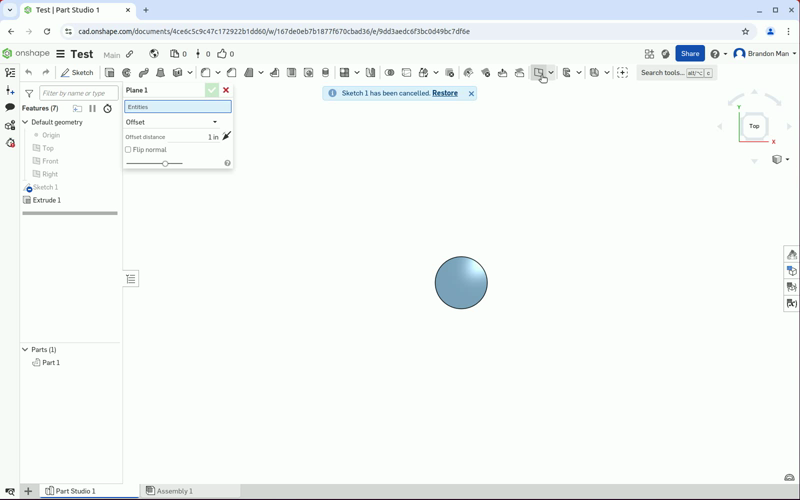
mouse_move(73, 150)
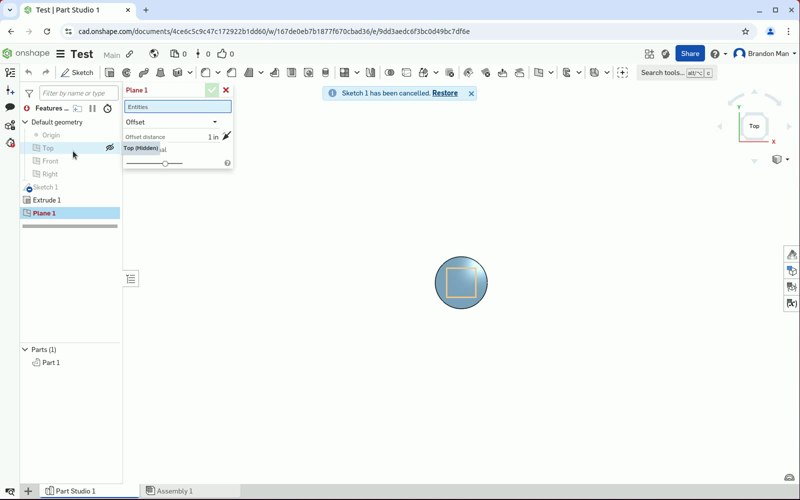
click(73, 150)
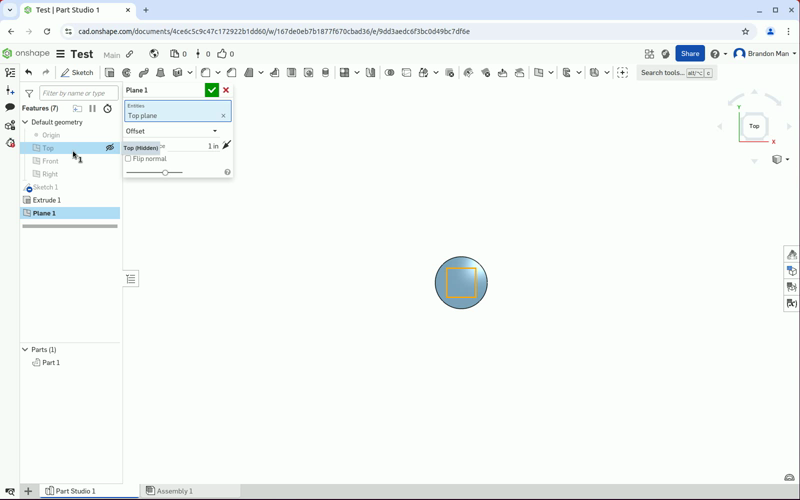
key(tab, 2)
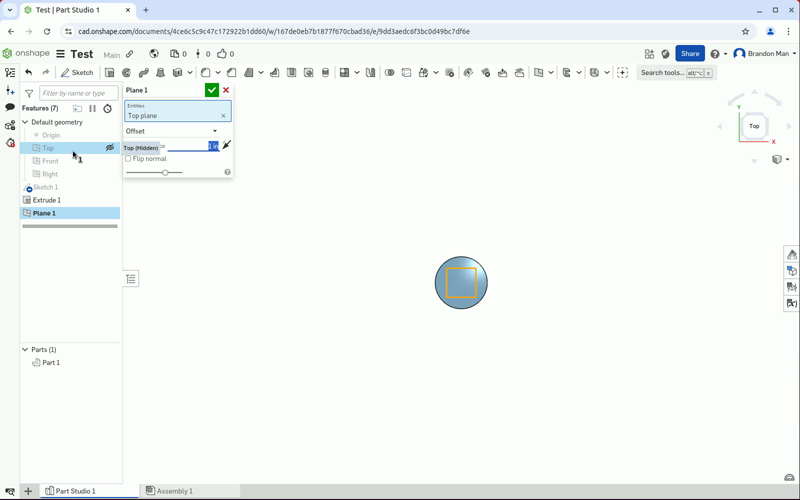
text(8.904)
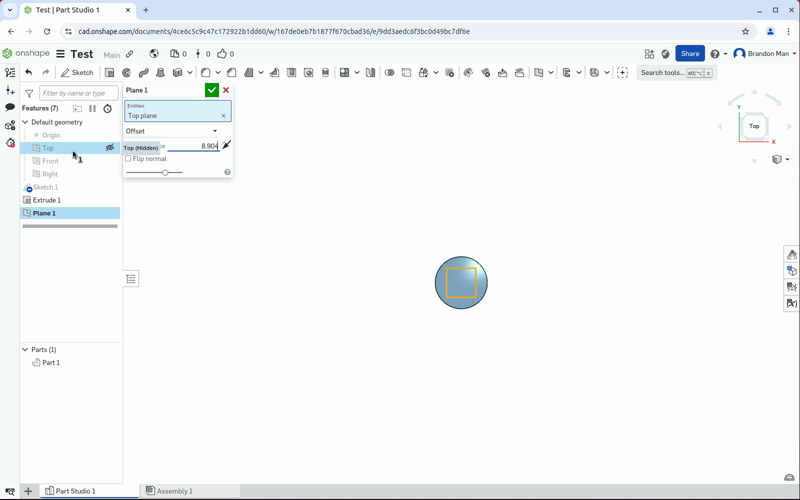
key(enter, 2)
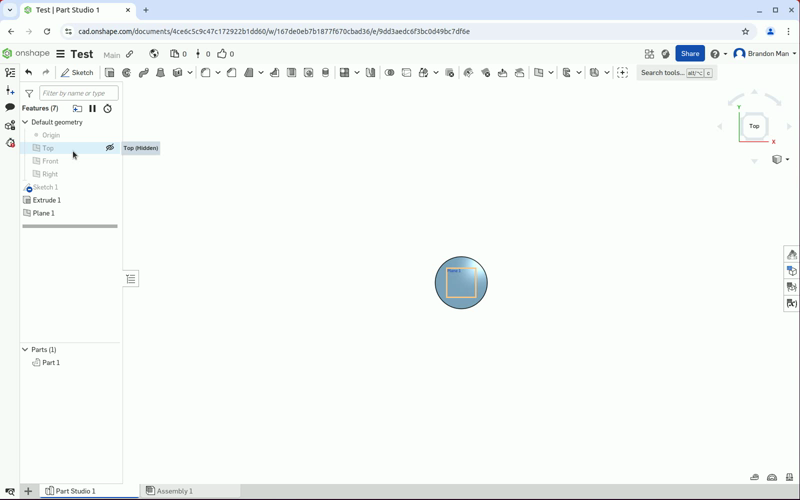
key(shift+s)
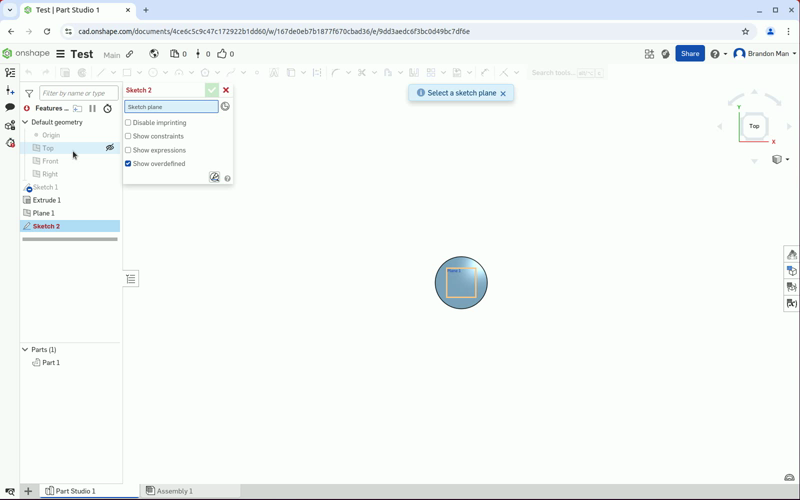
mouse_move(73, 215)
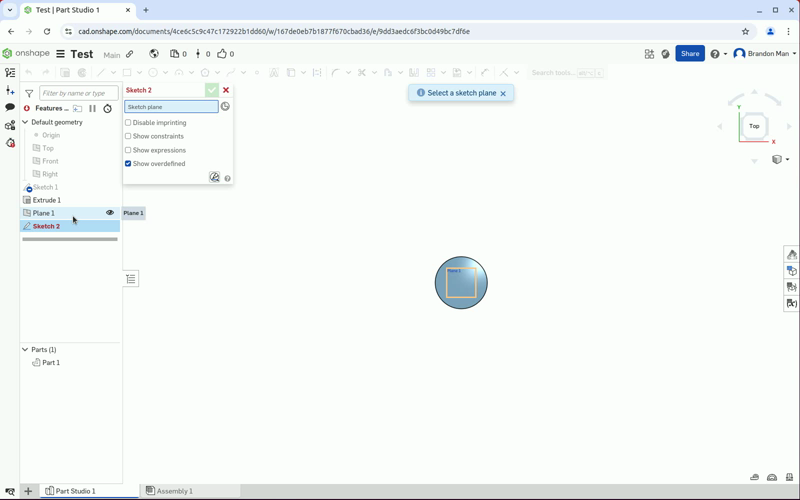
click(73, 215)
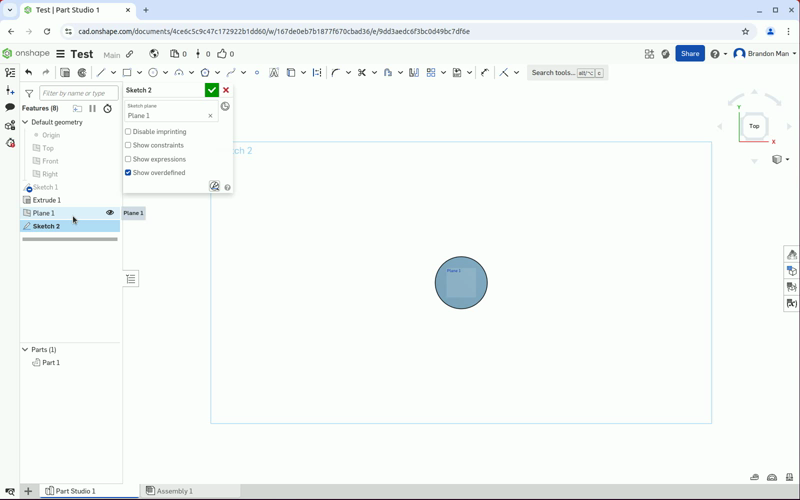
mouse_move(73, 352)
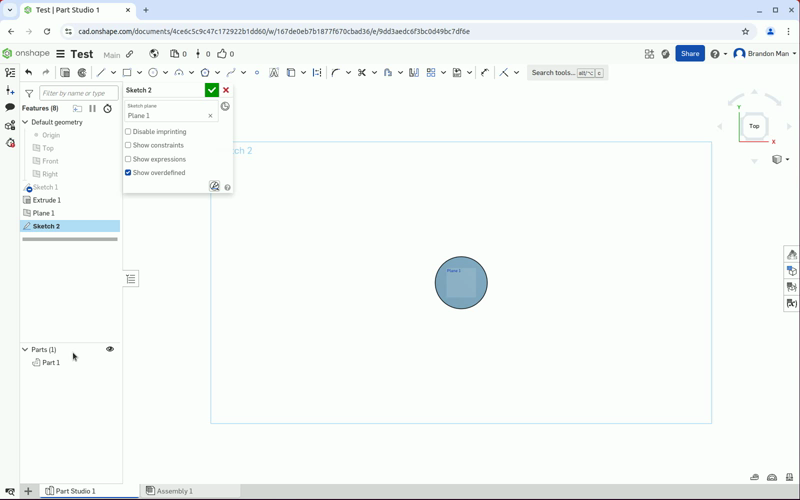
key(y)
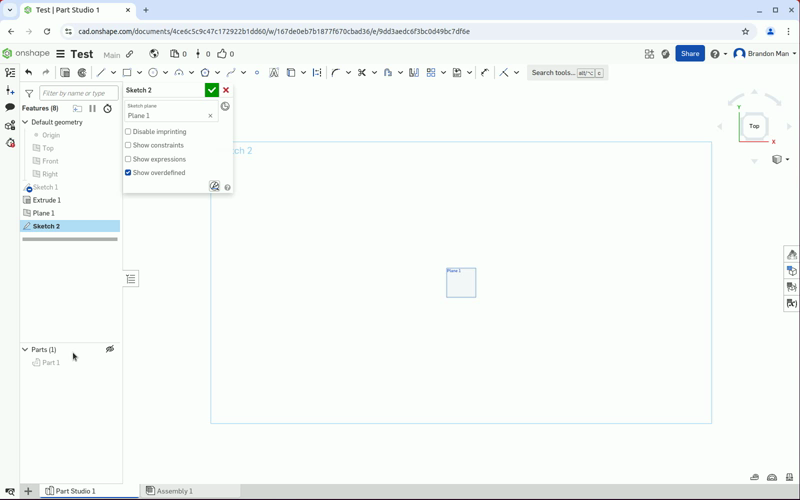
key(c)
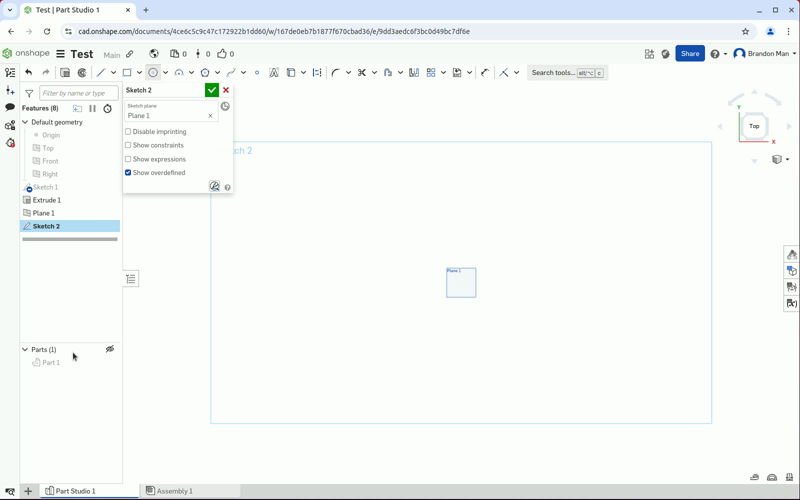
key_down(shift)
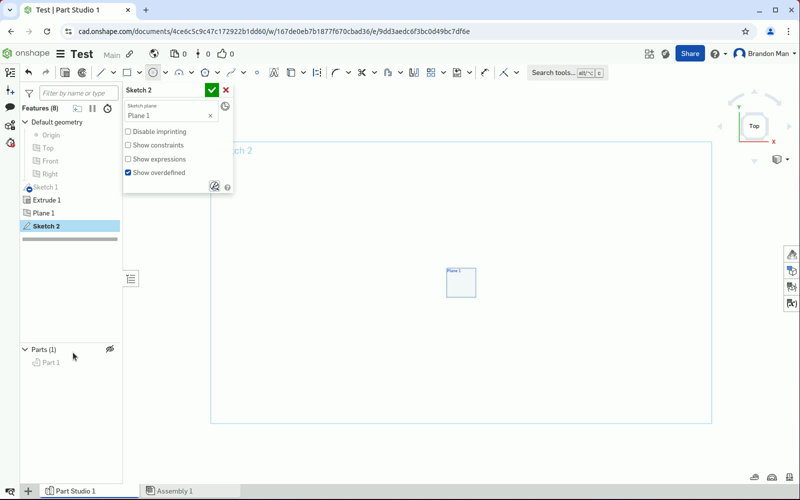
mouse_move(461, 282)
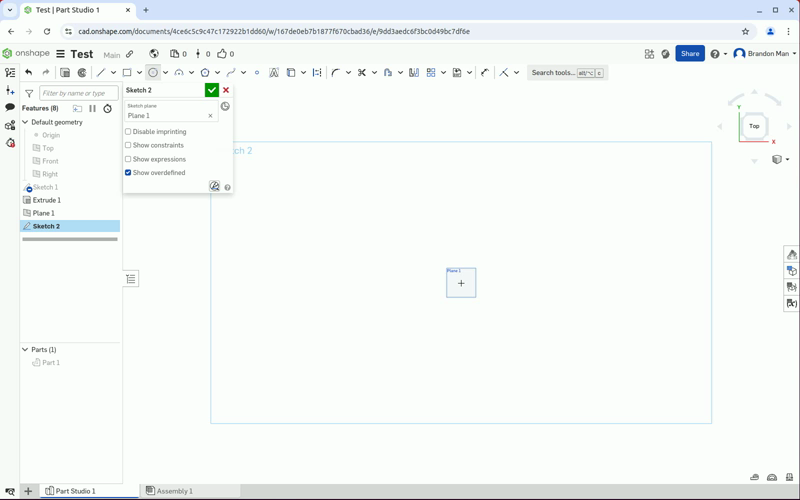
click(461, 282)
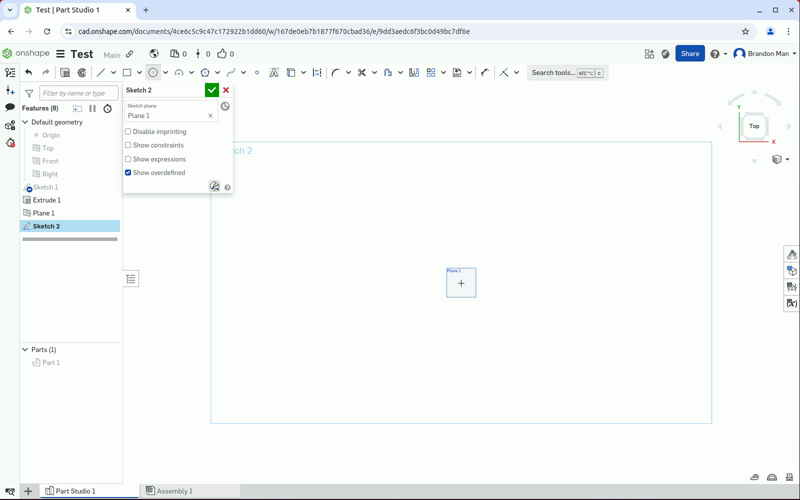
key_up(shift)
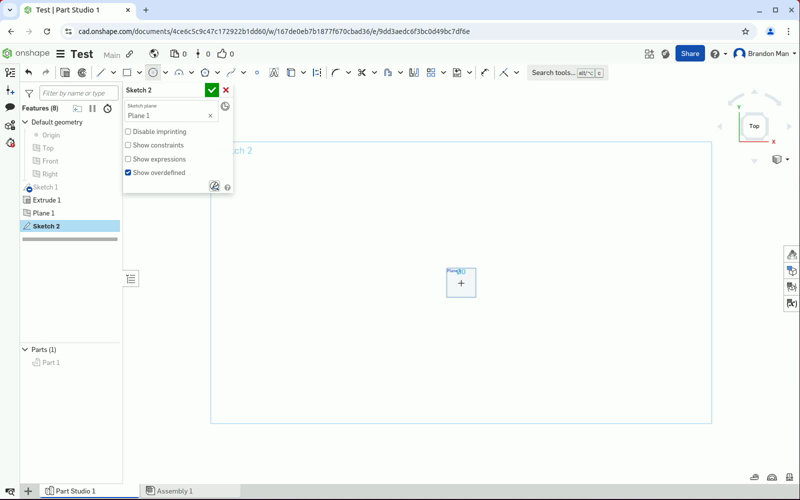
mouse_move(490, 282)
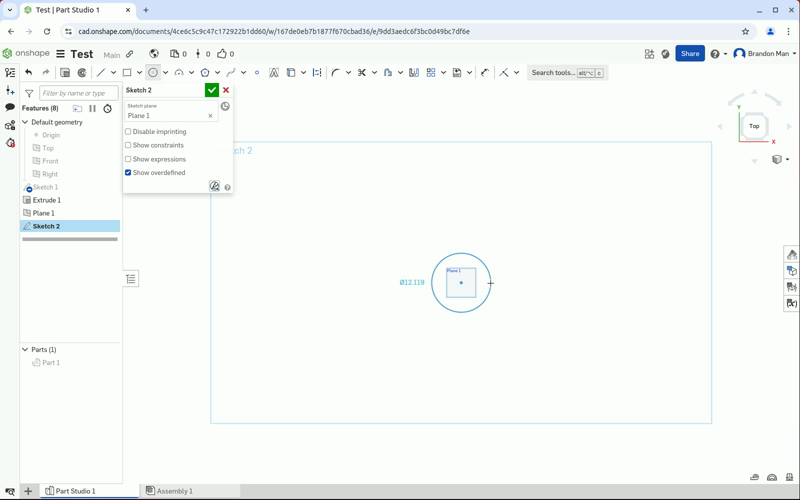
click(490, 282)
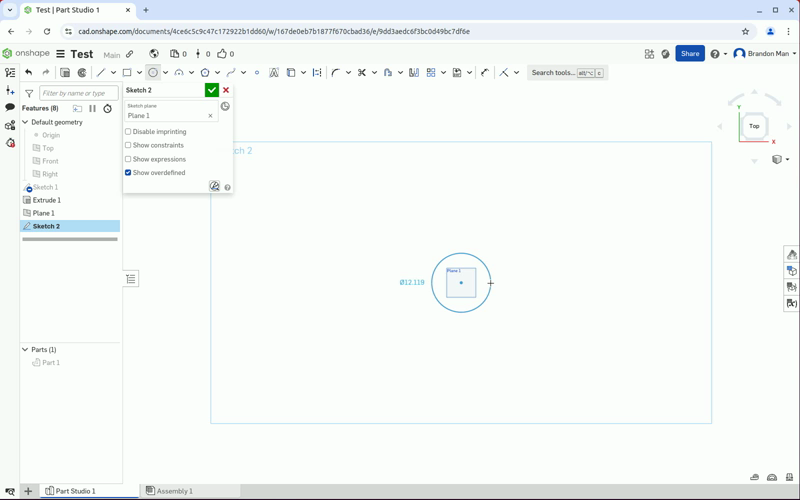
key(esc)
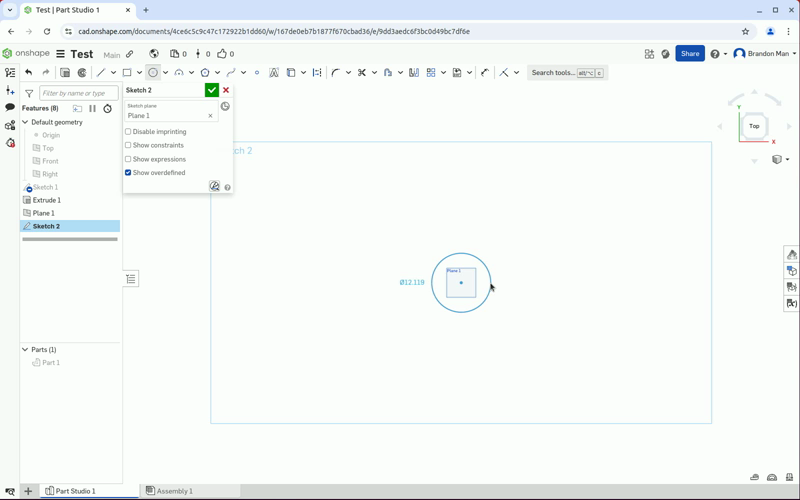
key(c)
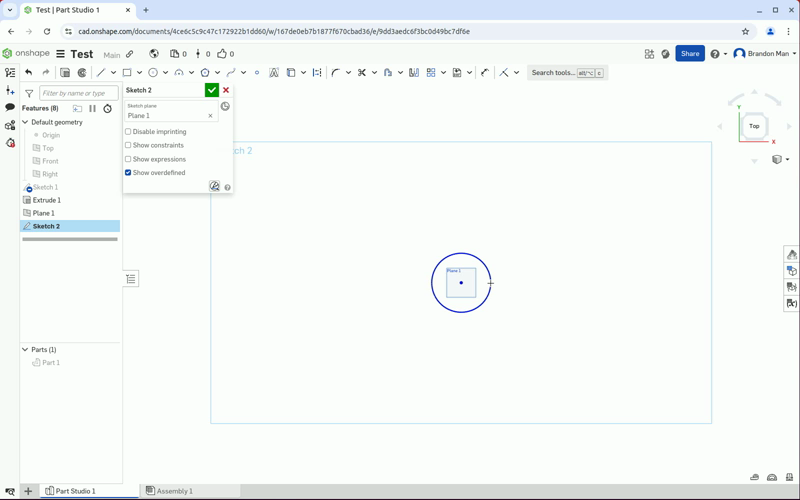
key_down(shift)
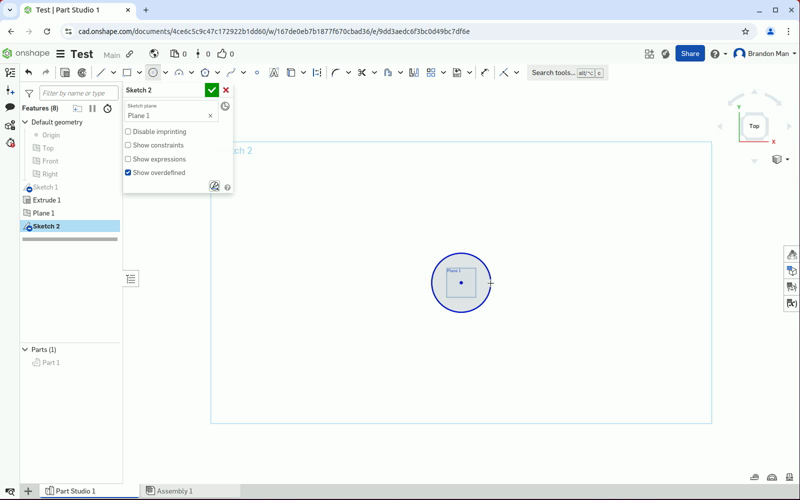
mouse_move(461, 282)
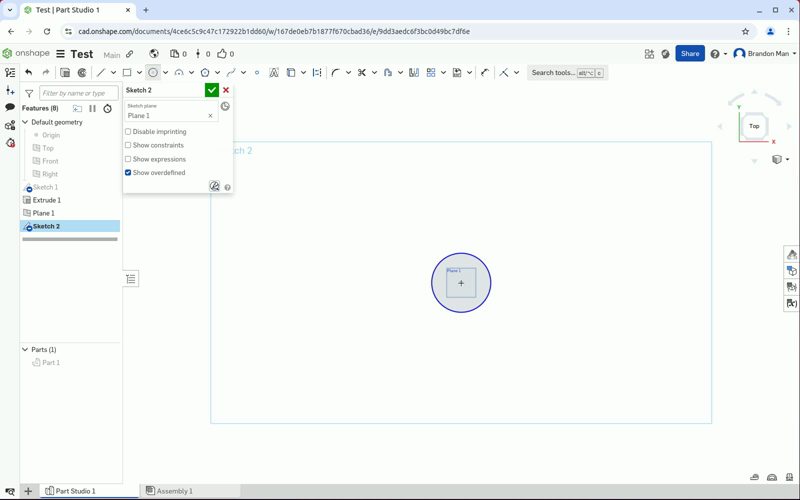
click(461, 282)
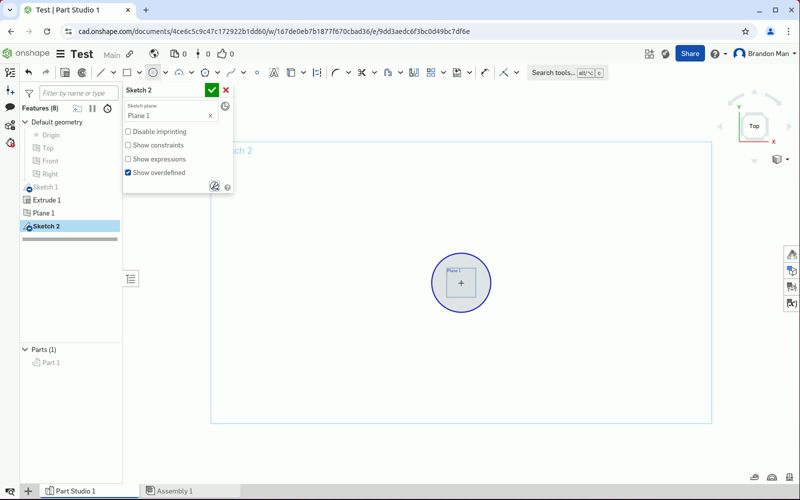
key_up(shift)
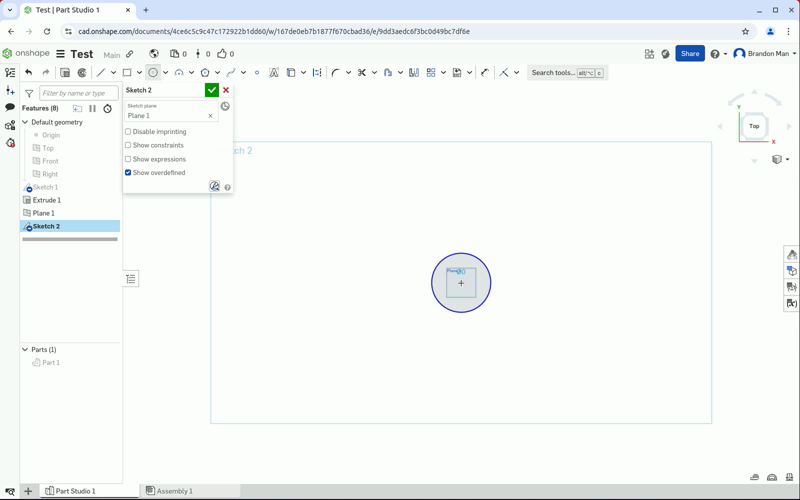
mouse_move(487, 282)
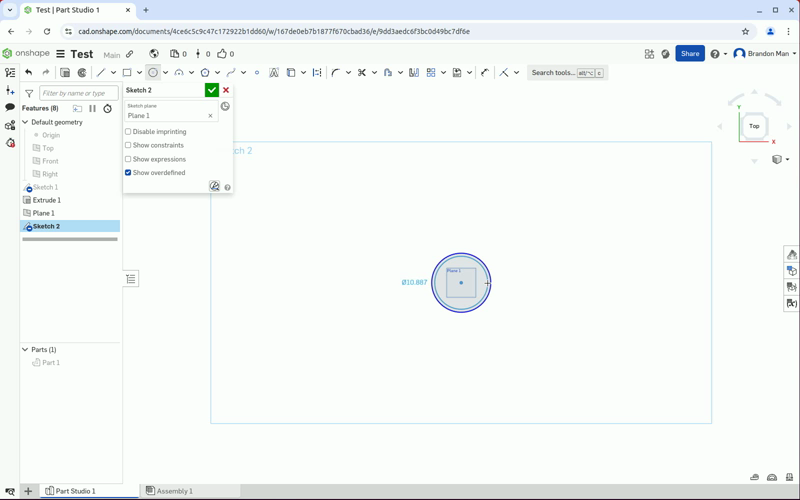
scroll(6)
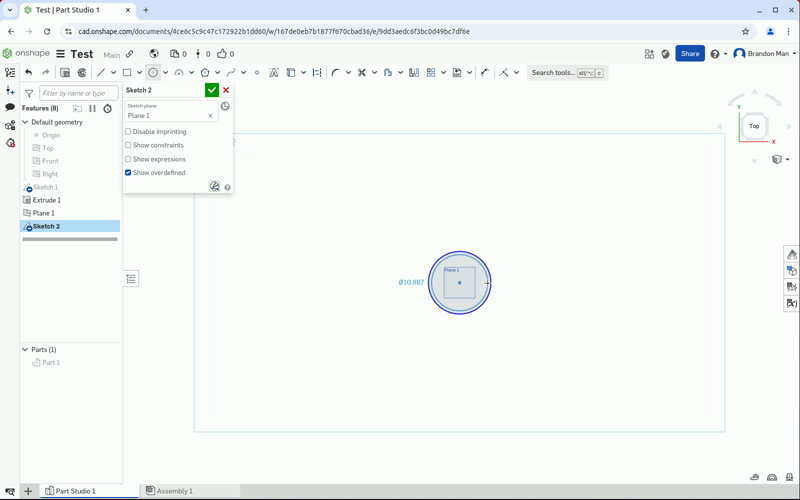
scroll(6)
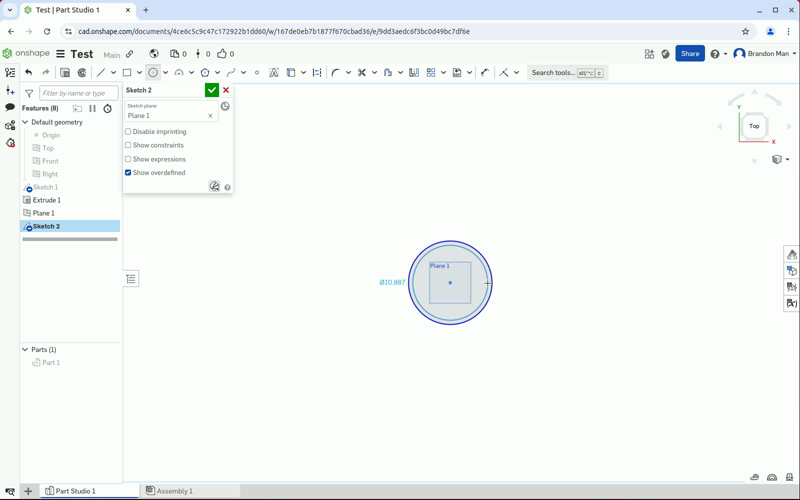
scroll(6)
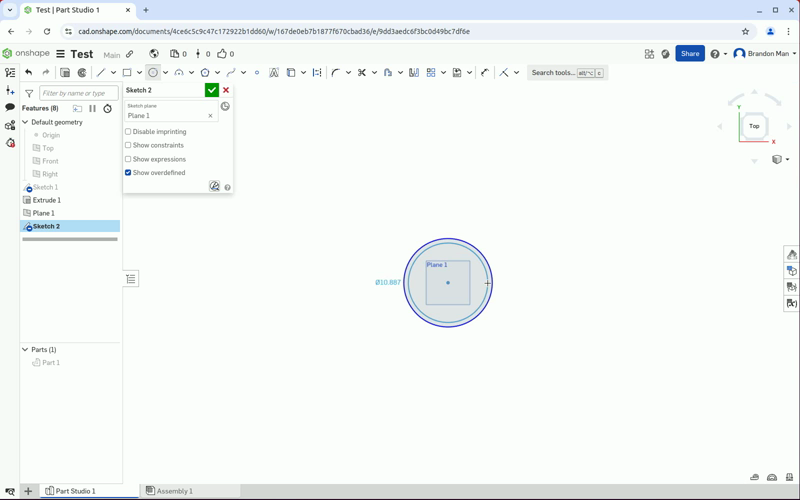
scroll(6)
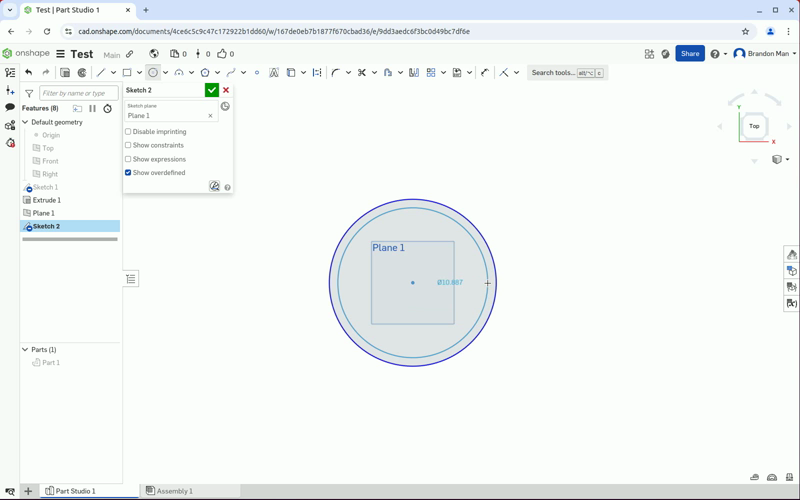
scroll(6)
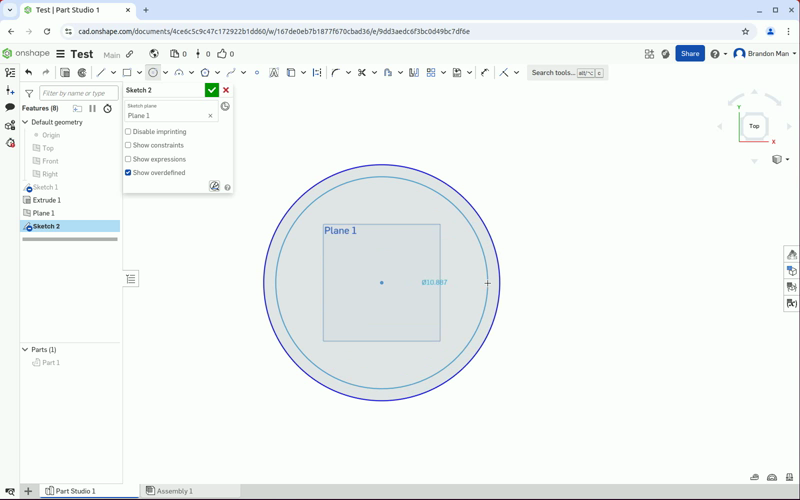
scroll(6)
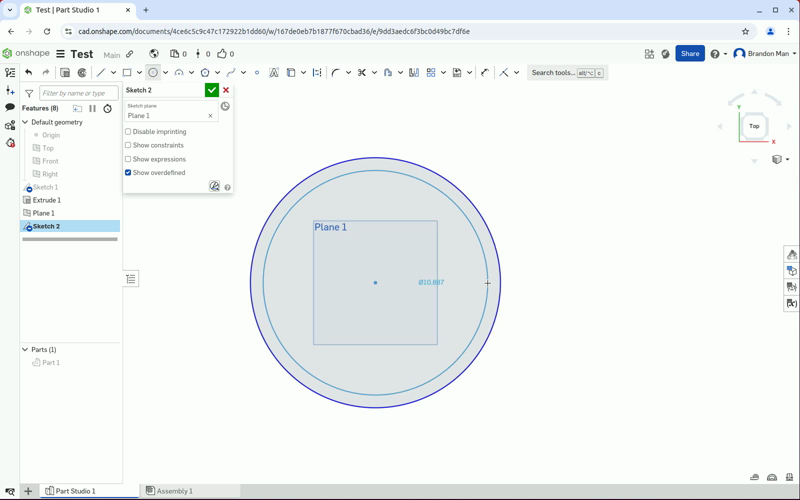
scroll(6)
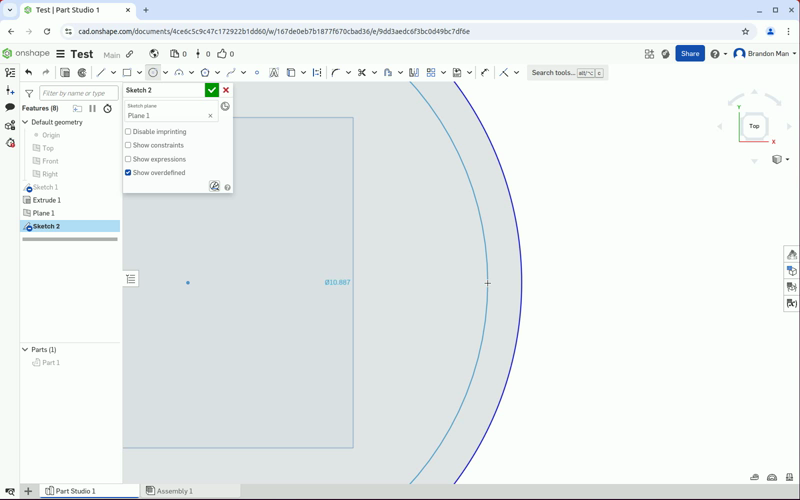
click(487, 282)
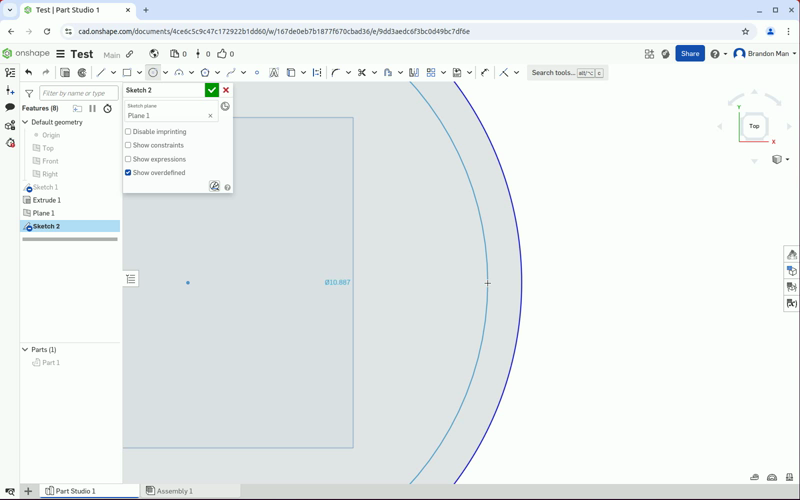
scroll(-6)
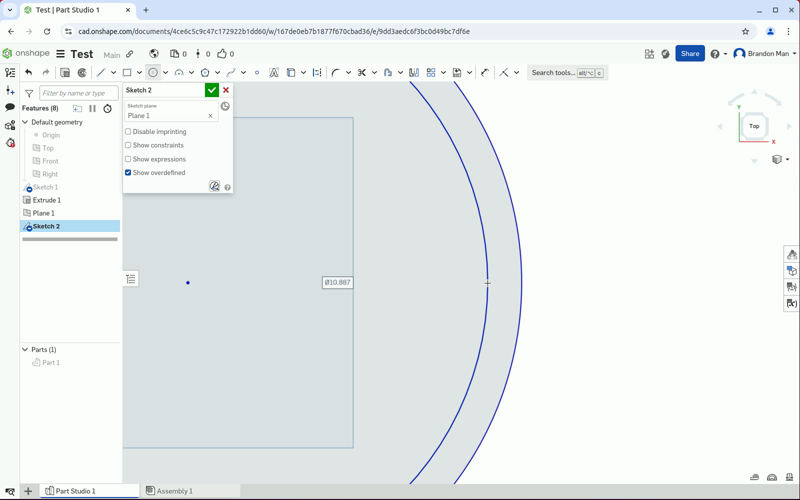
scroll(-6)
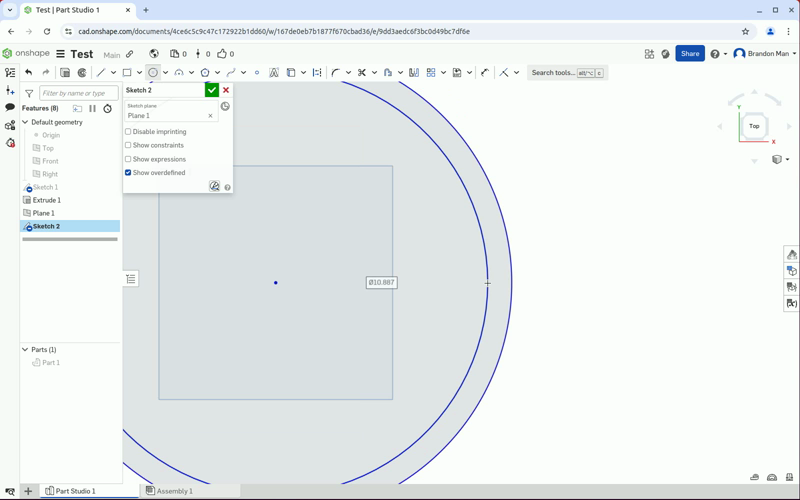
scroll(-6)
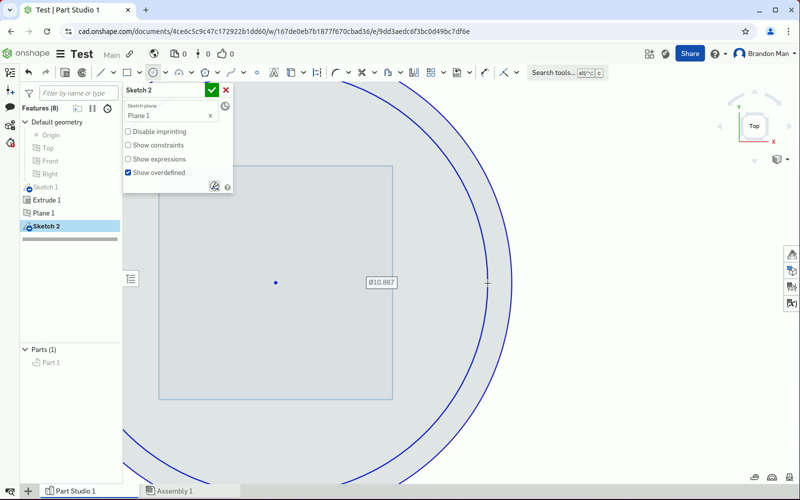
scroll(-6)
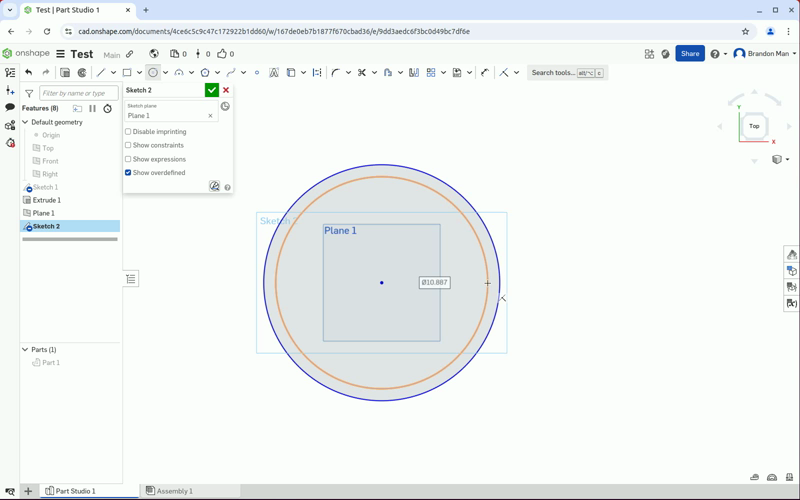
scroll(-6)
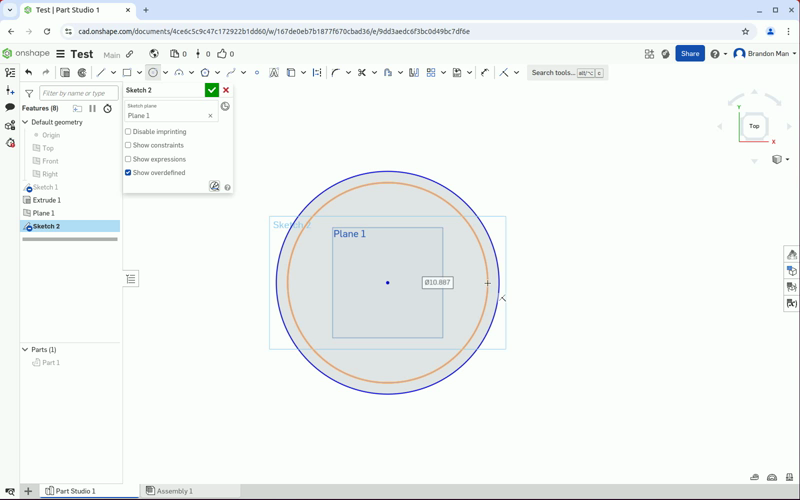
scroll(-6)
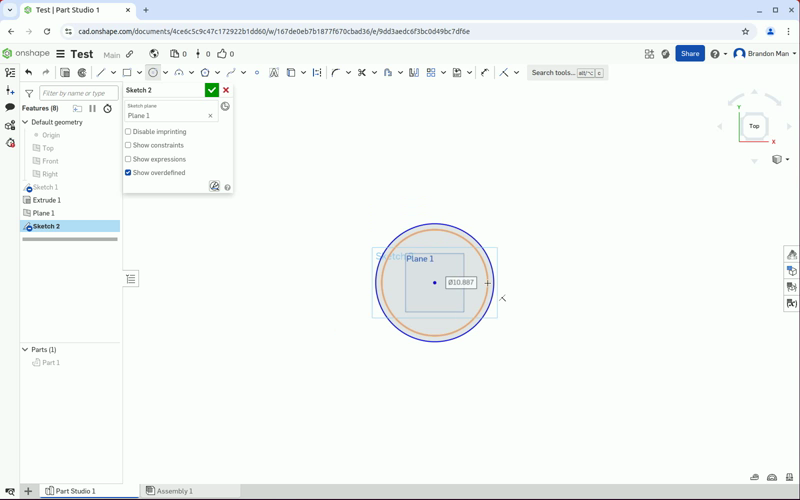
scroll(-6)
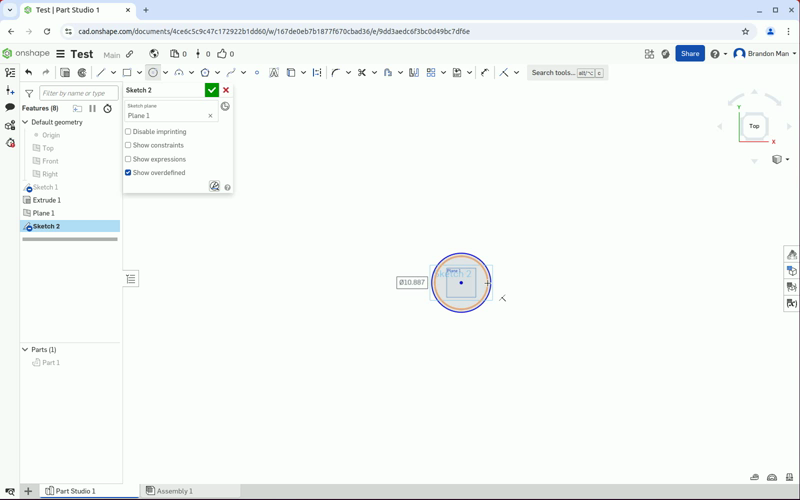
key(esc)
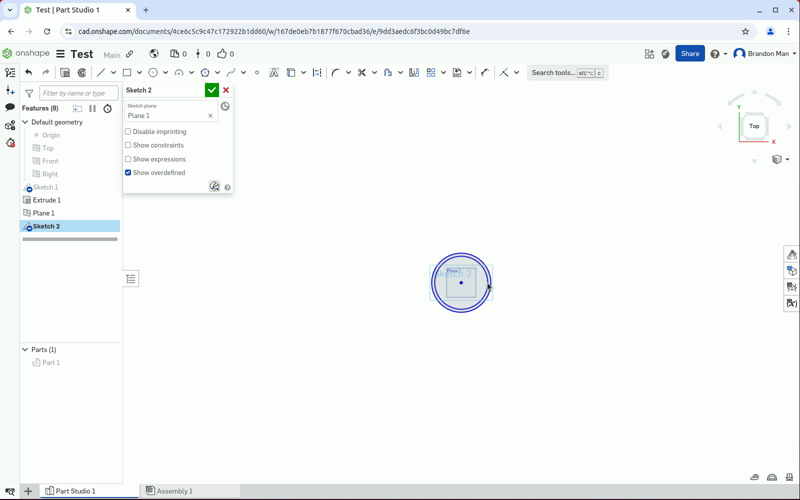
mouse_move(443, 263)
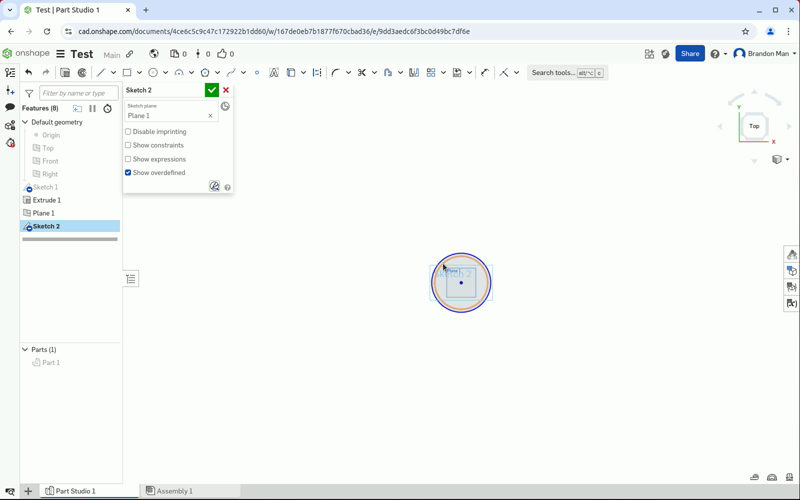
scroll(6)
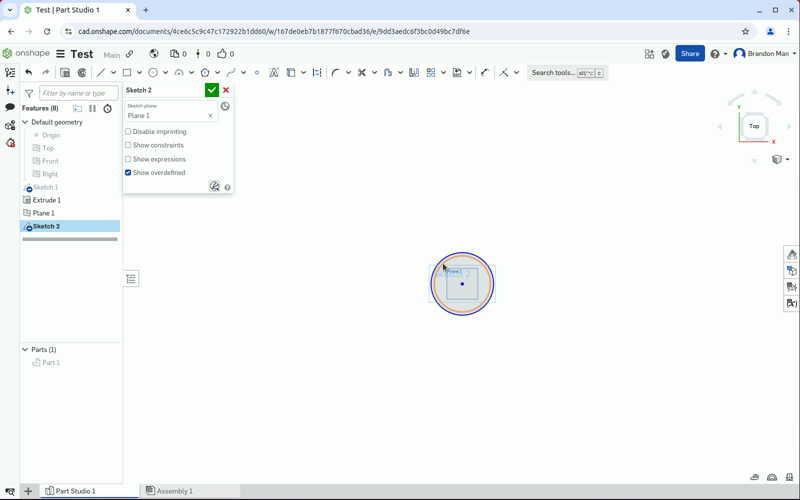
scroll(6)
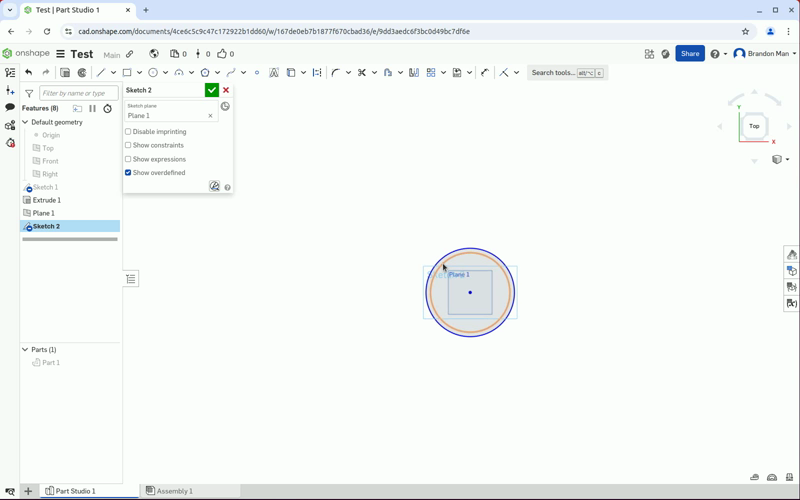
scroll(6)
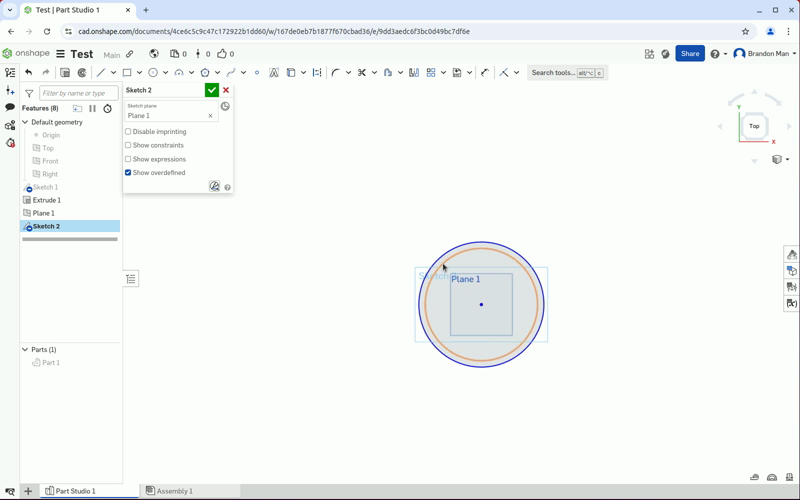
scroll(6)
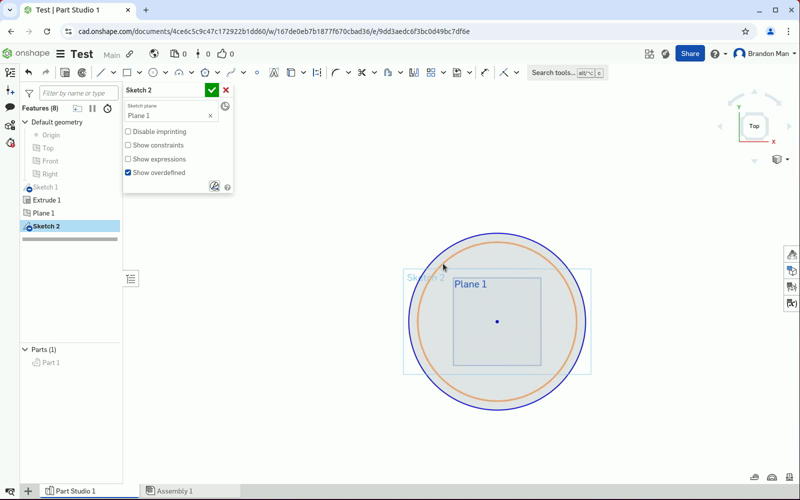
scroll(6)
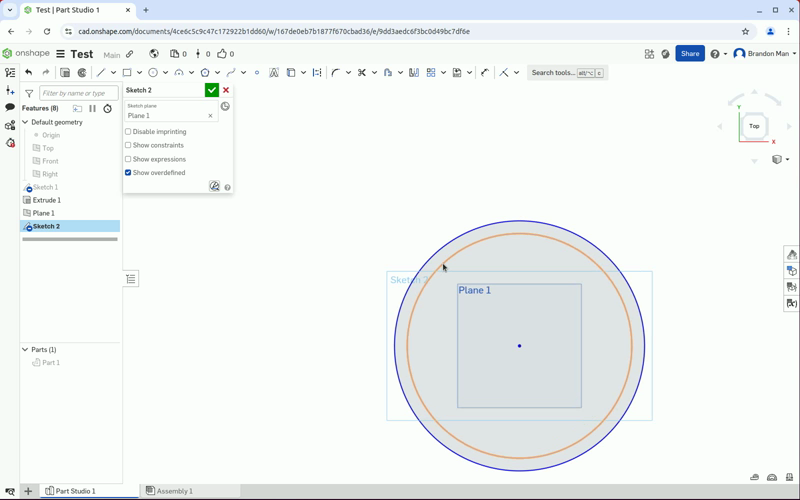
scroll(6)
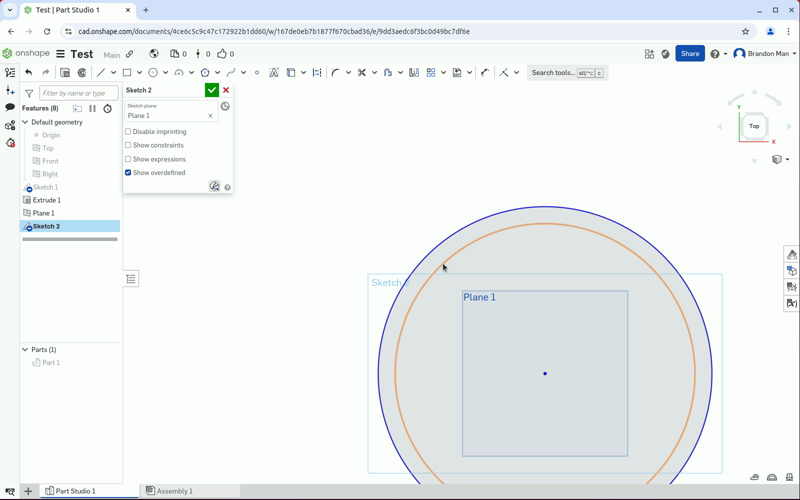
scroll(6)
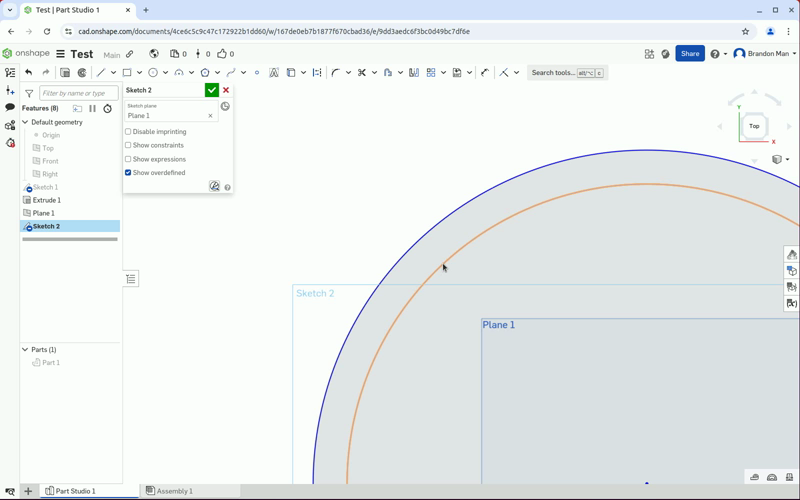
click(443, 263)
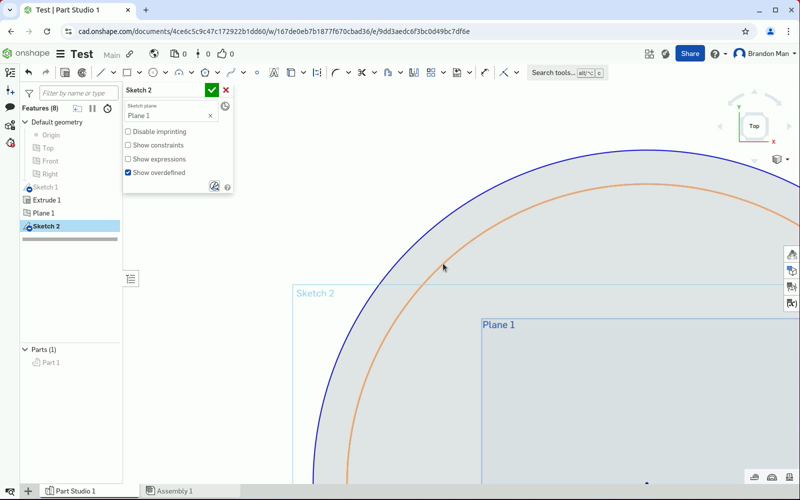
scroll(-6)
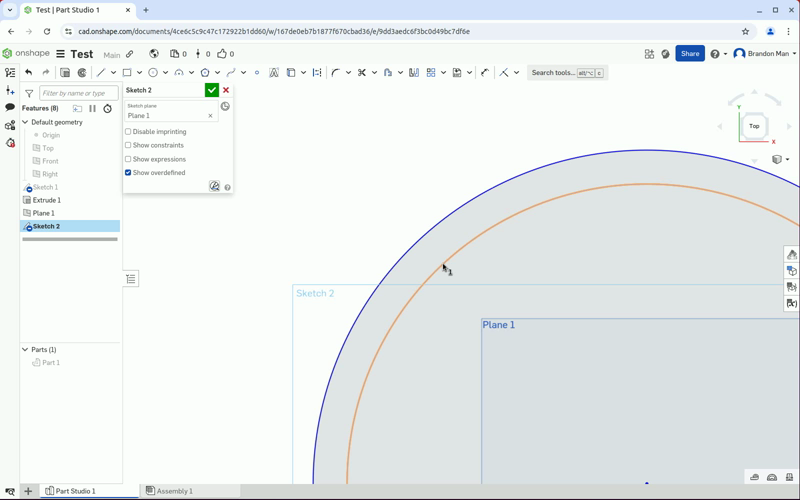
scroll(-6)
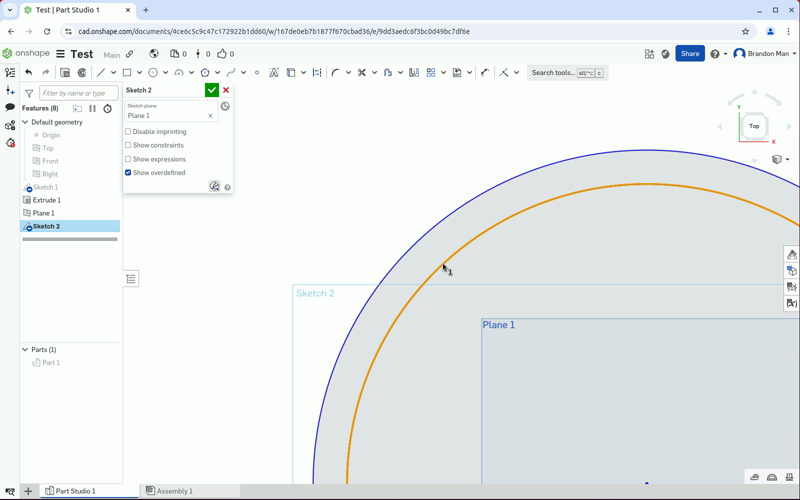
scroll(-6)
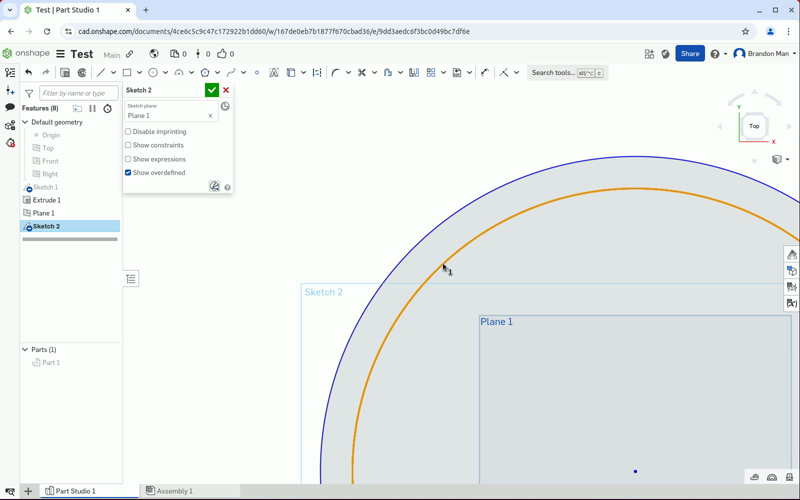
scroll(-6)
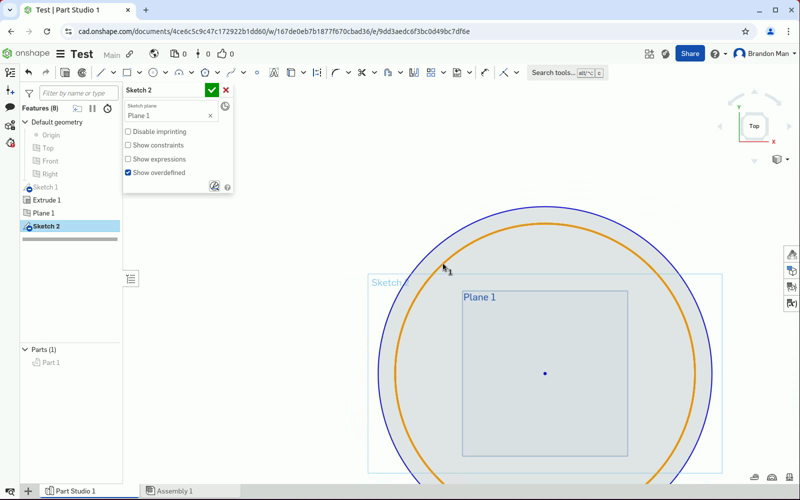
scroll(-6)
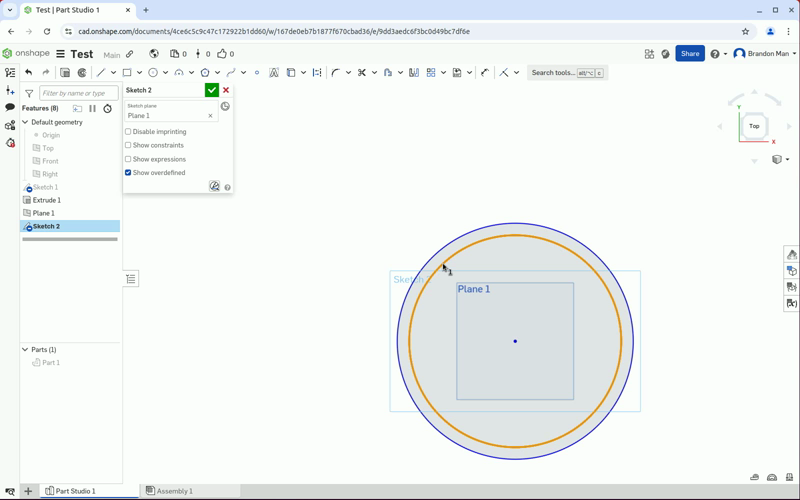
scroll(-6)
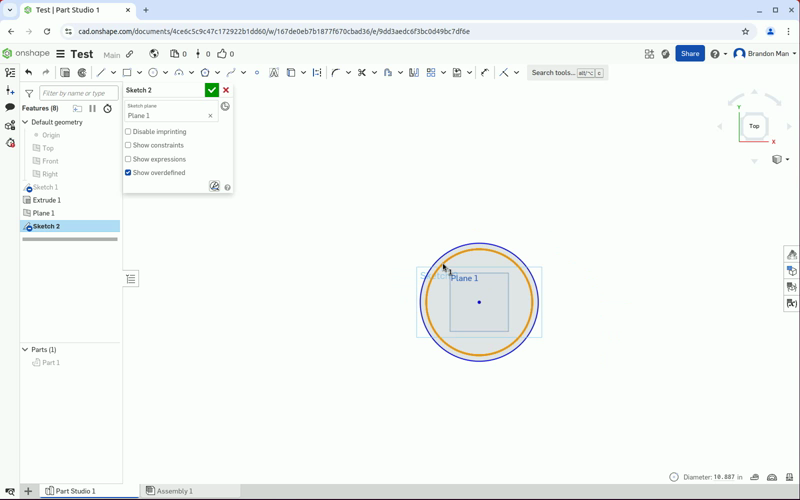
scroll(-6)
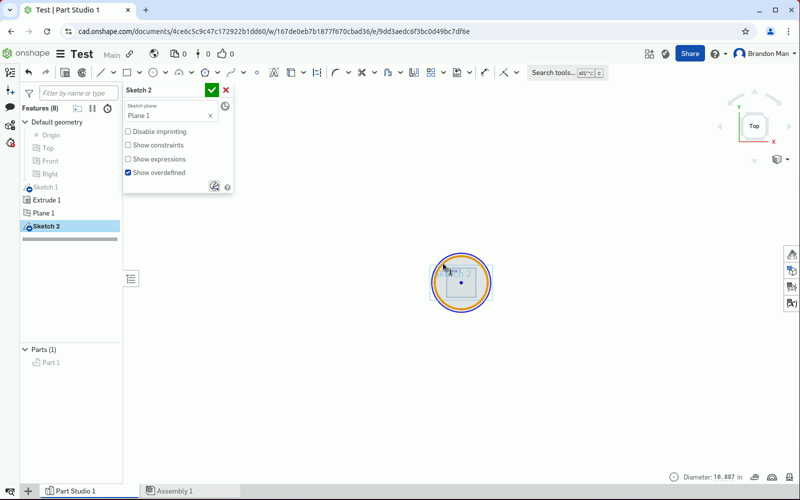
mouse_move(73, 352)
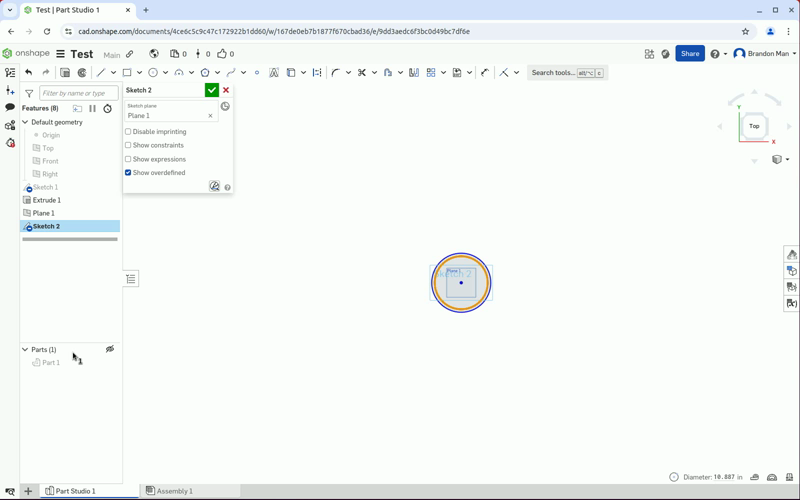
key(shift+y)
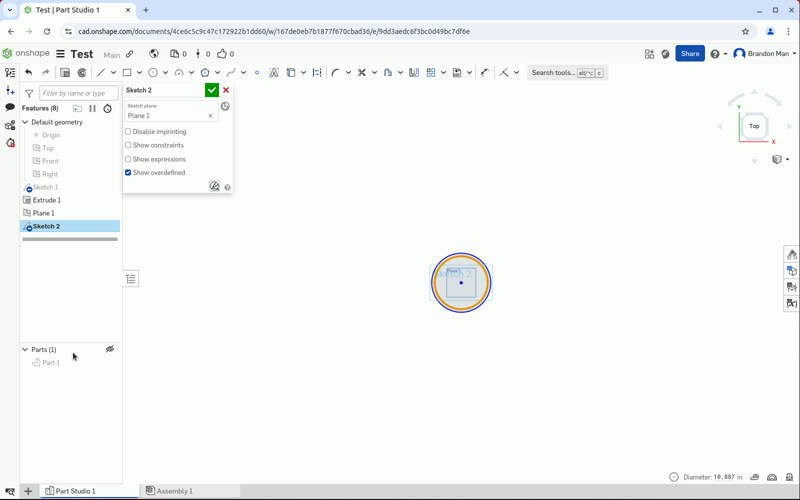
key(shift+e)
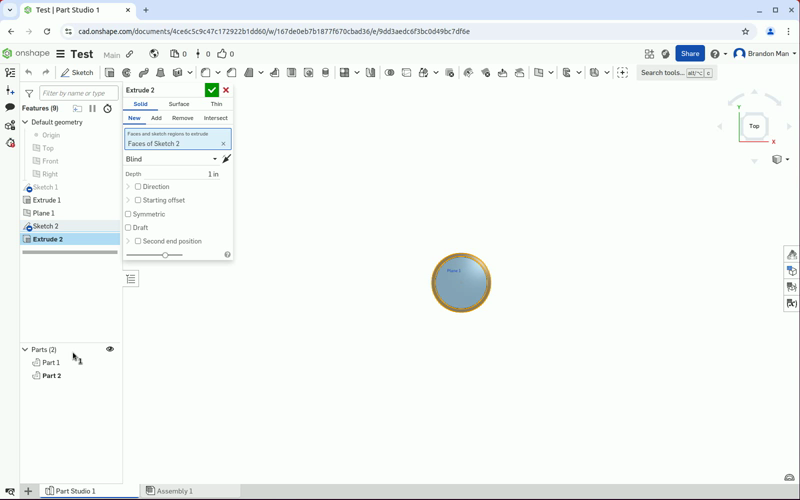
mouse_move(143, 106)
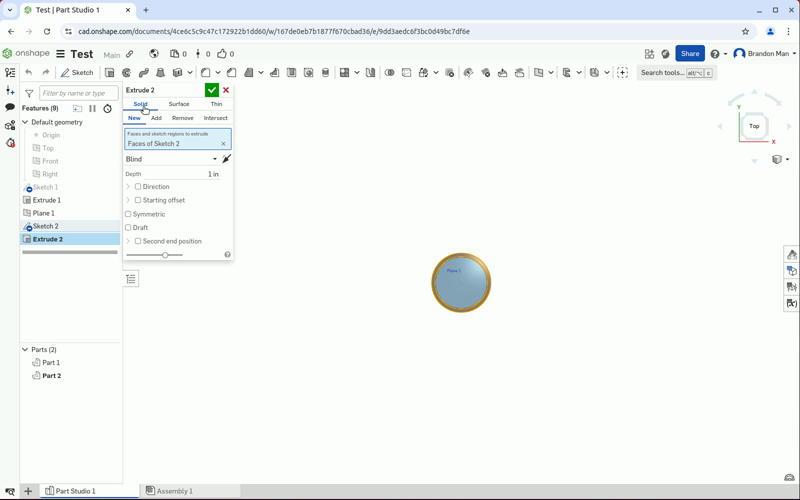
click(143, 106)
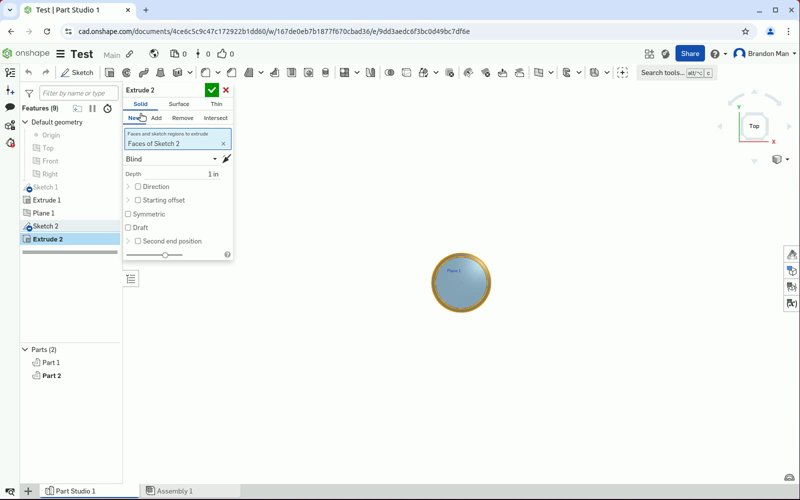
mouse_move(137, 120)
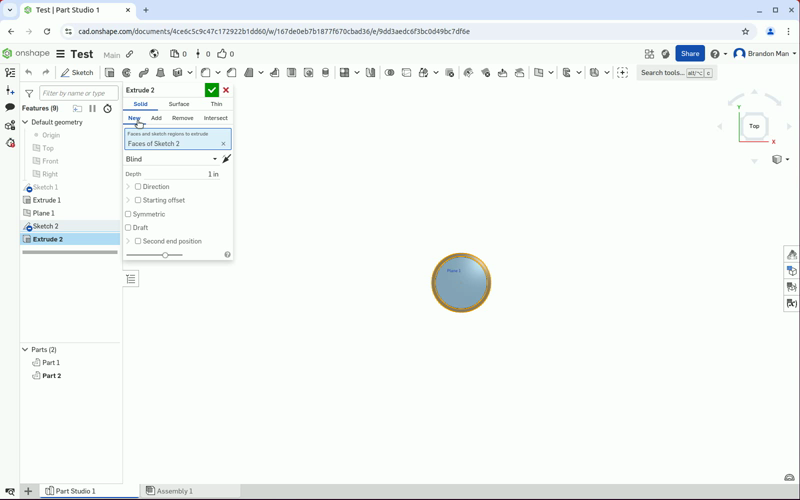
click(137, 120)
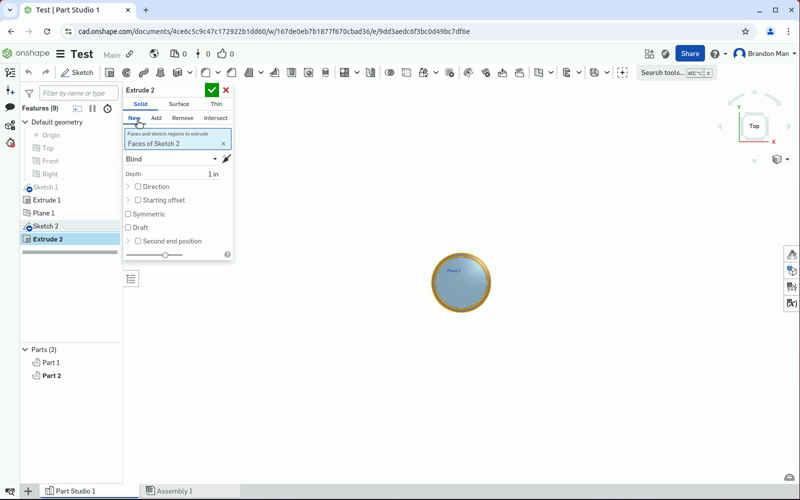
key(tab, 4)
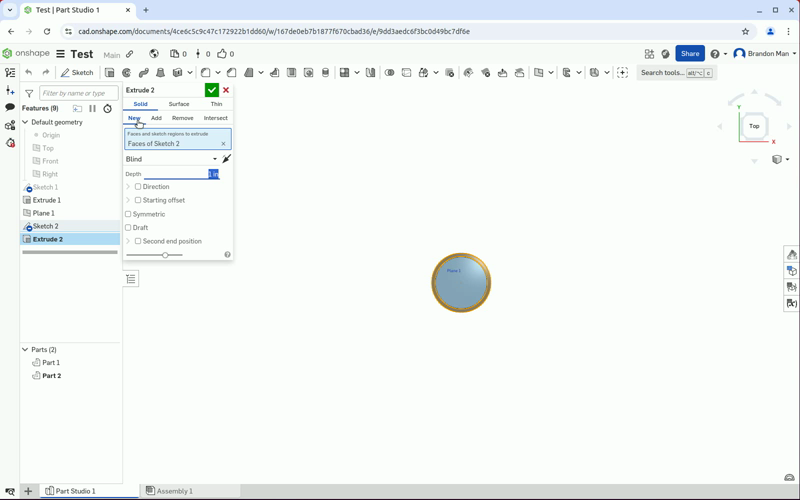
text(-1.444)
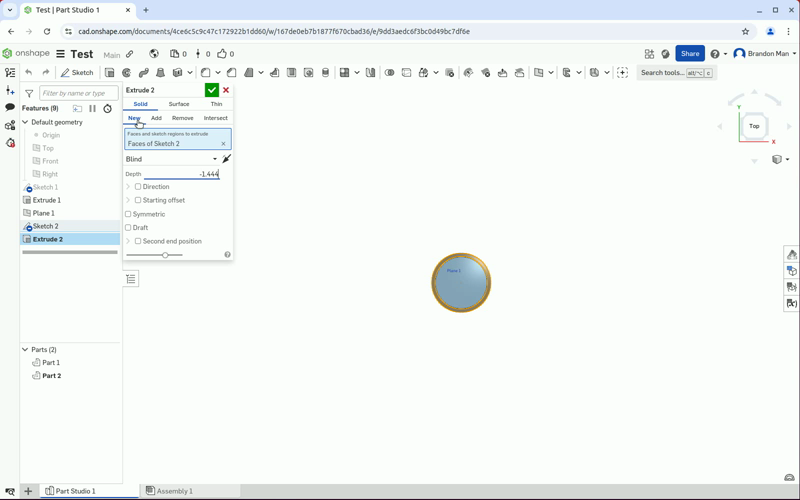
key(enter)
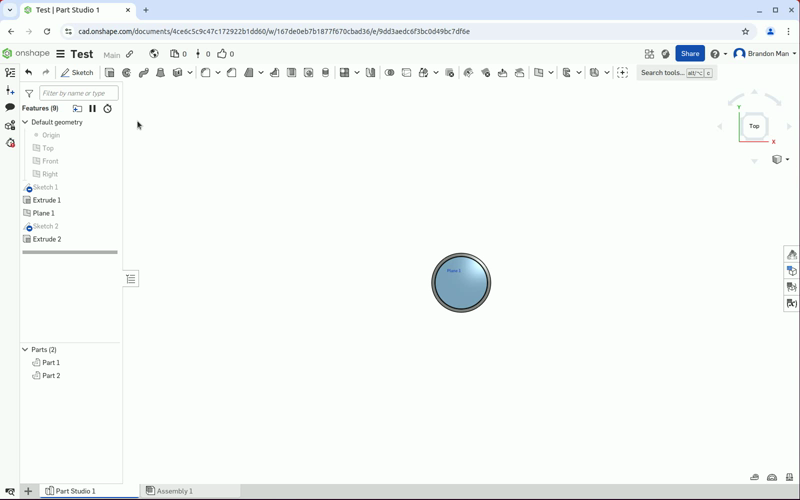
key(shift+h)
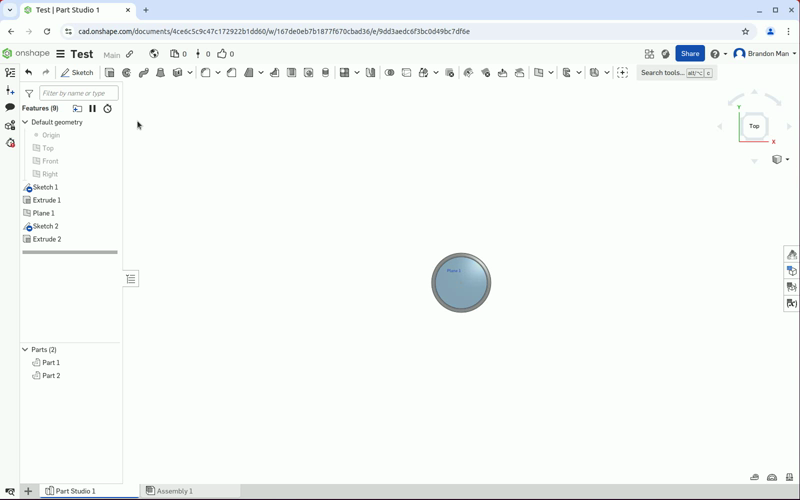
key(shift+h)
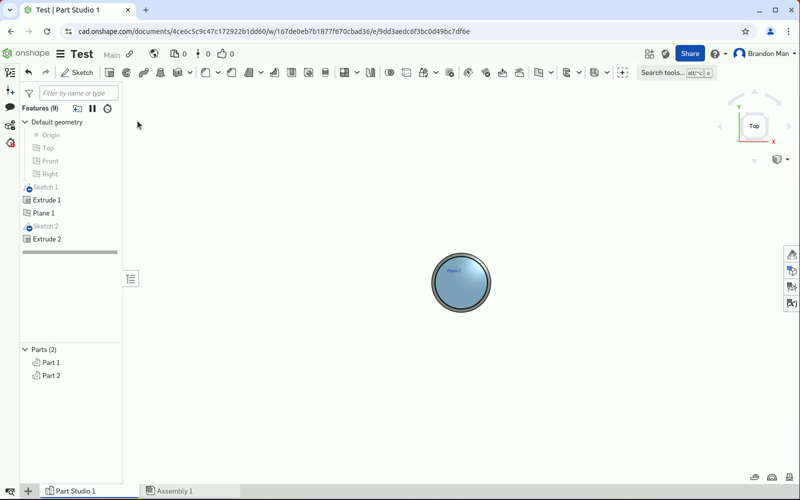
mouse_move(73, 189)
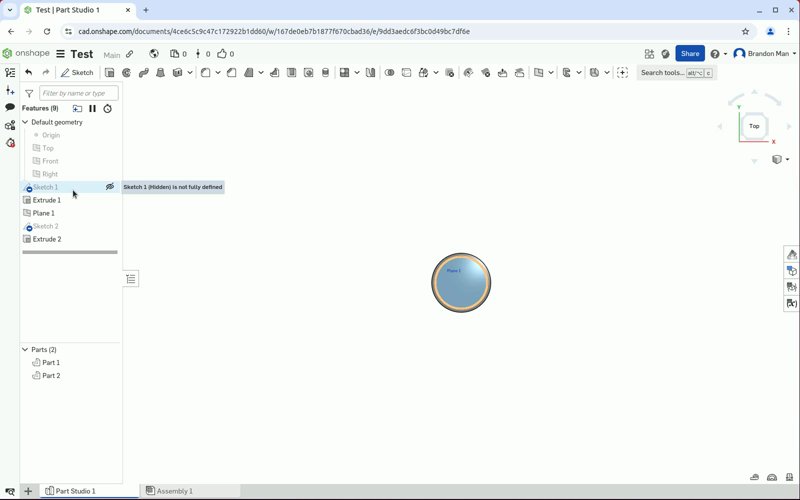
click(73, 189)
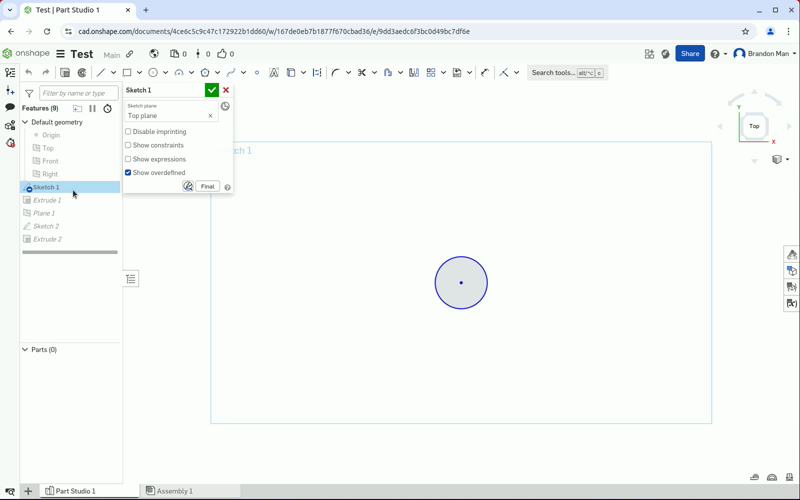
mouse_move(229, 92)
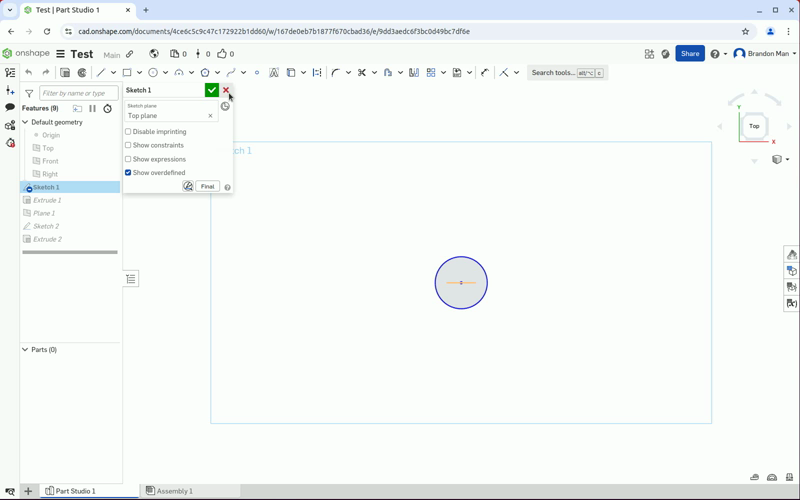
click(229, 92)
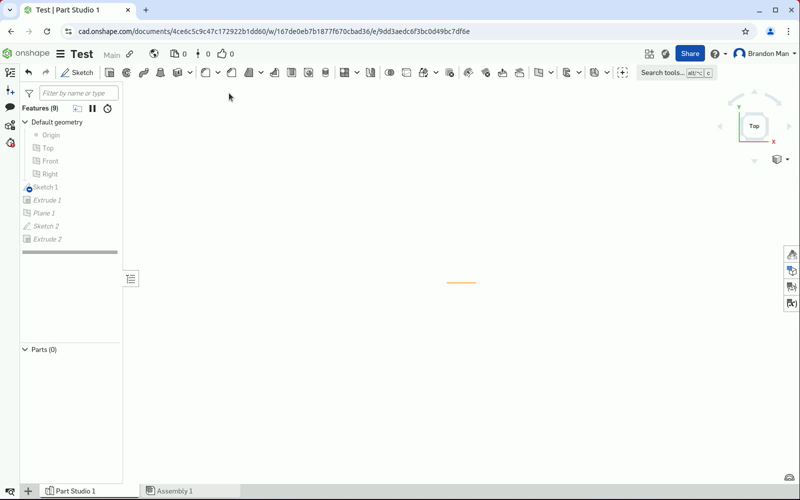
key(shift+s)
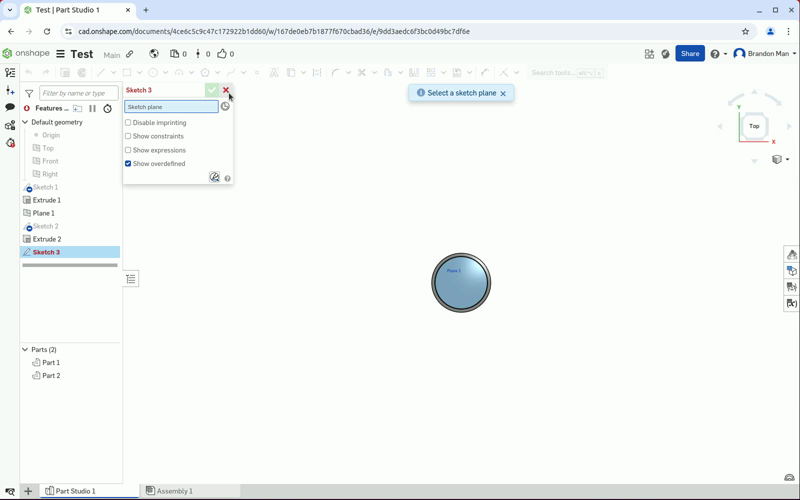
mouse_move(73, 215)
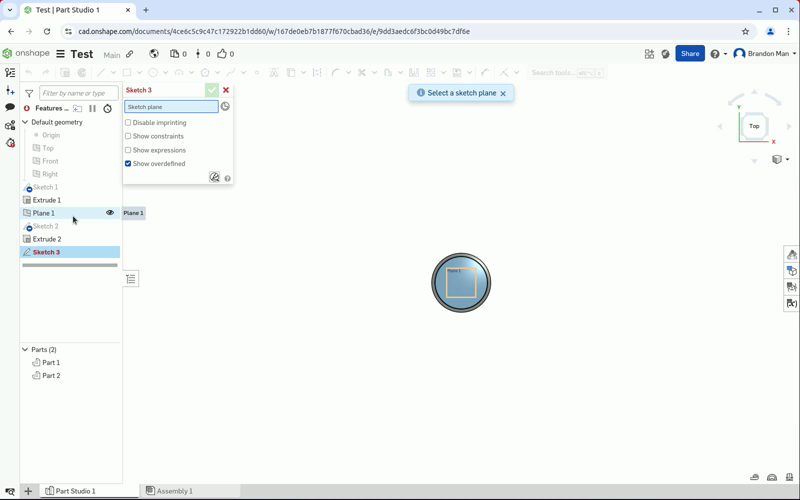
click(73, 215)
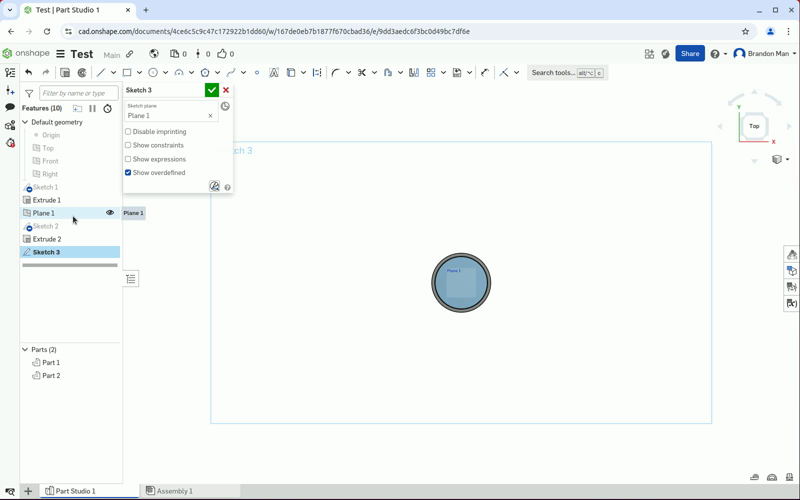
mouse_move(73, 352)
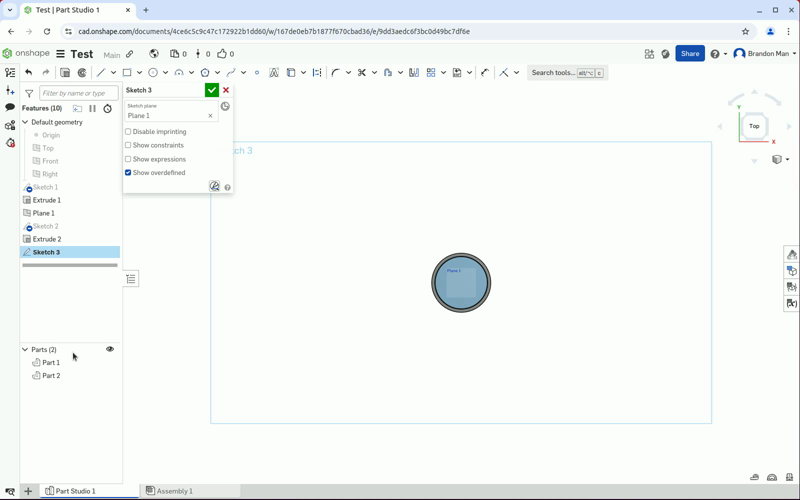
key(y)
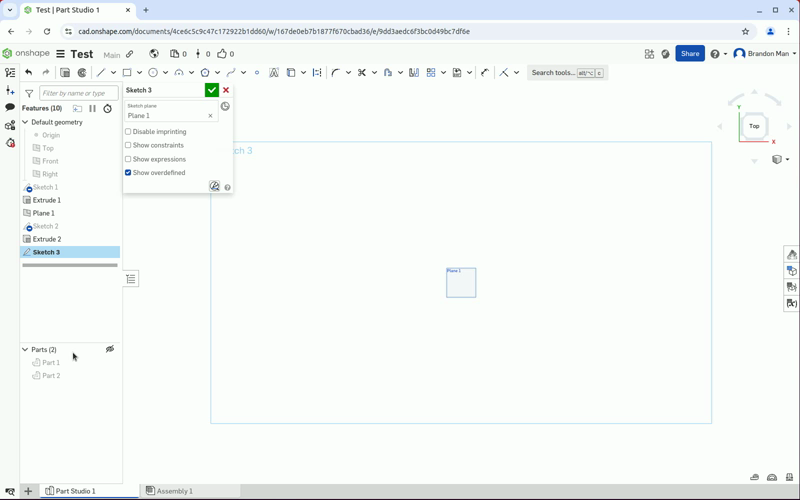
key(c)
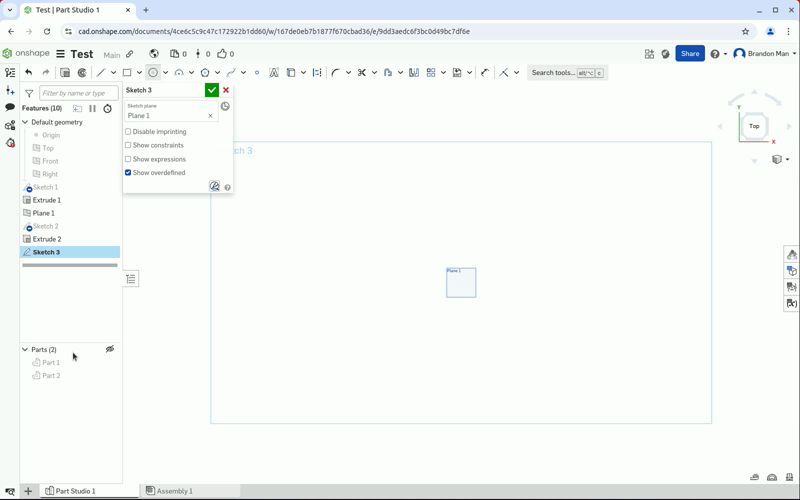
key_down(shift)
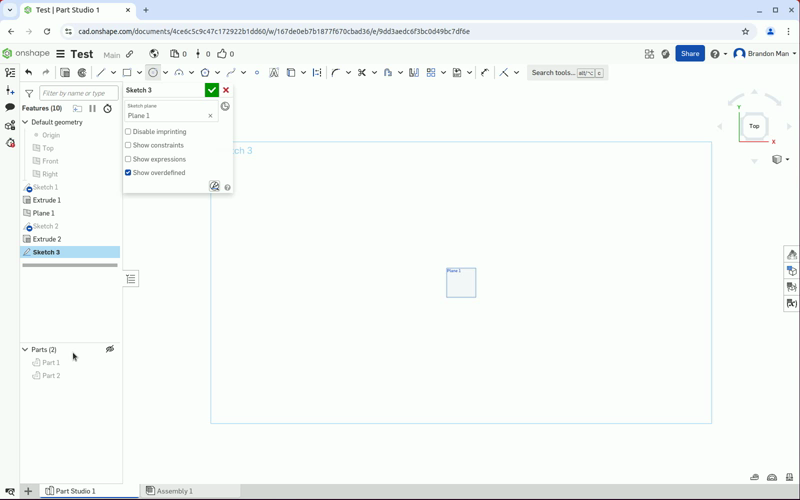
mouse_move(461, 282)
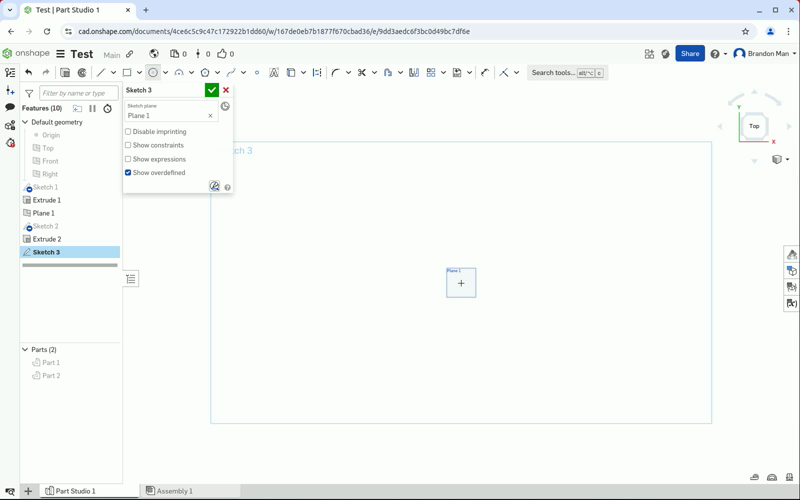
click(461, 282)
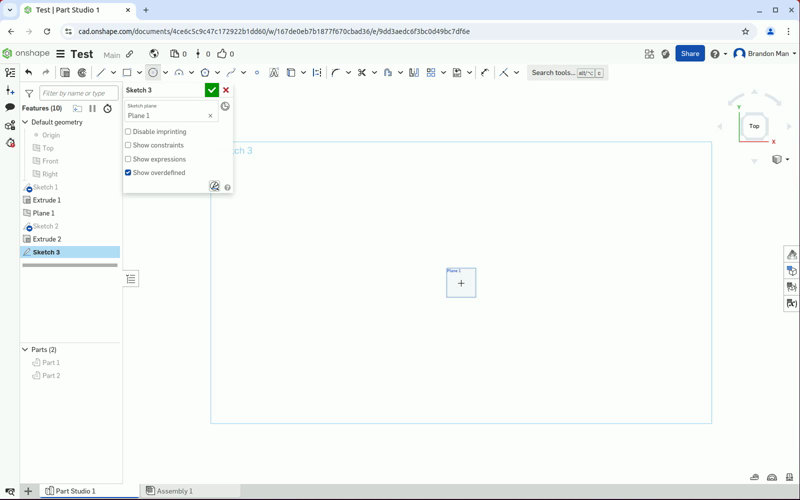
key_up(shift)
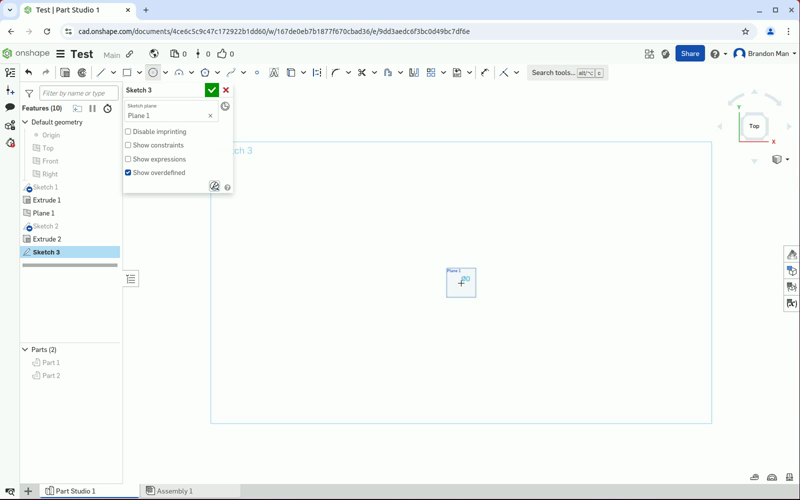
mouse_move(479, 282)
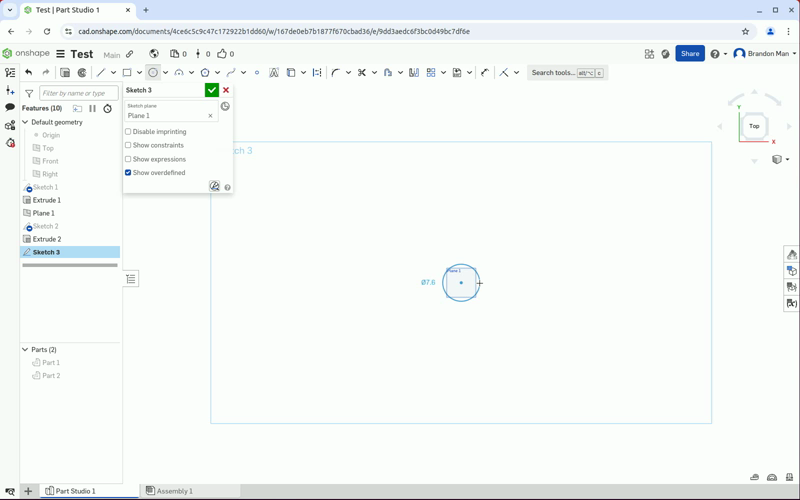
click(479, 282)
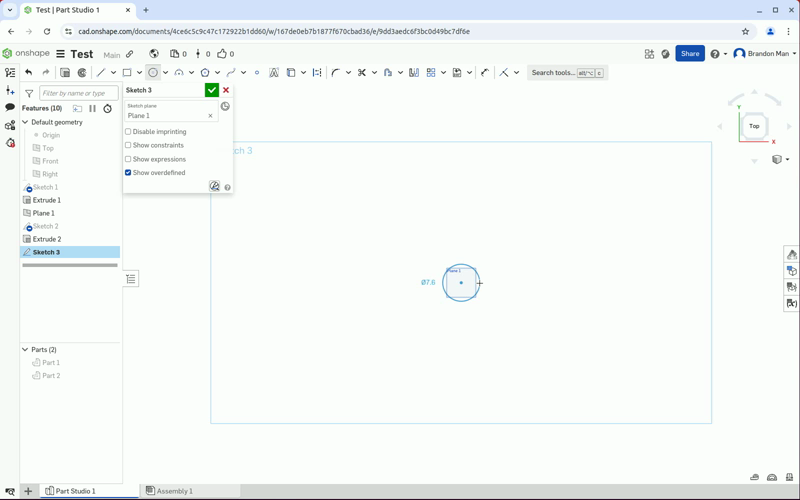
key(esc)
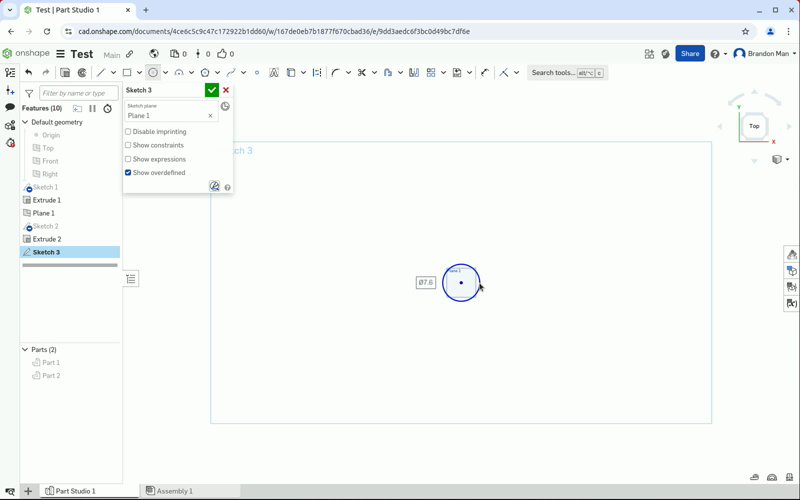
mouse_move(464, 274)
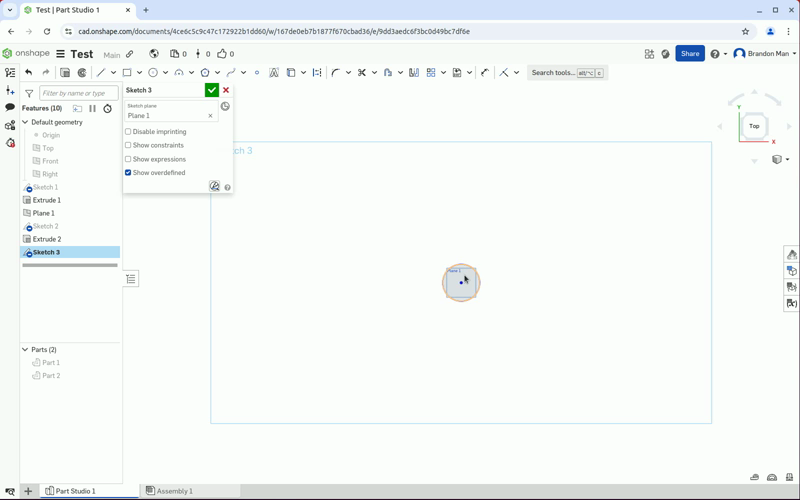
scroll(6)
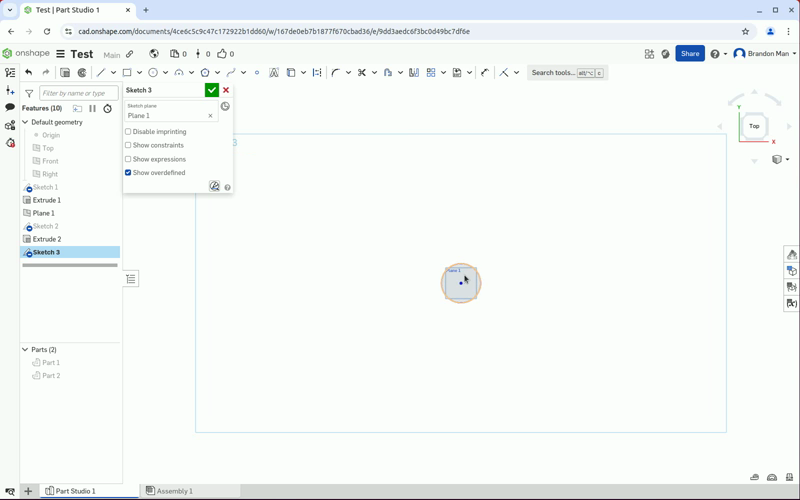
scroll(6)
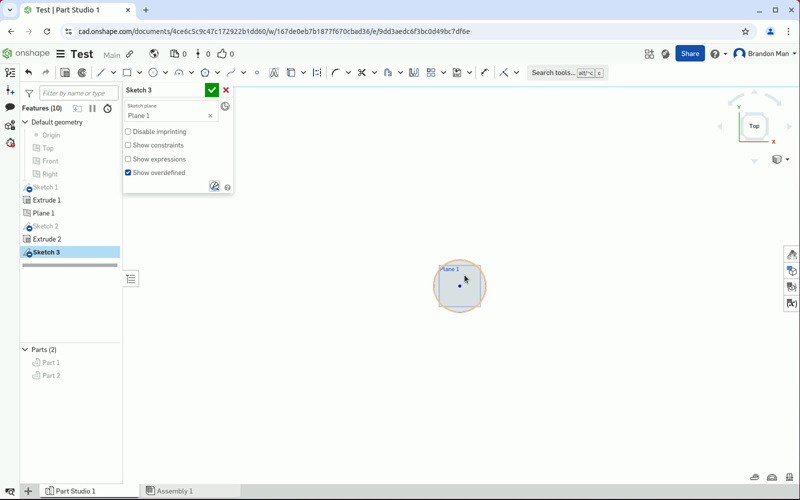
scroll(6)
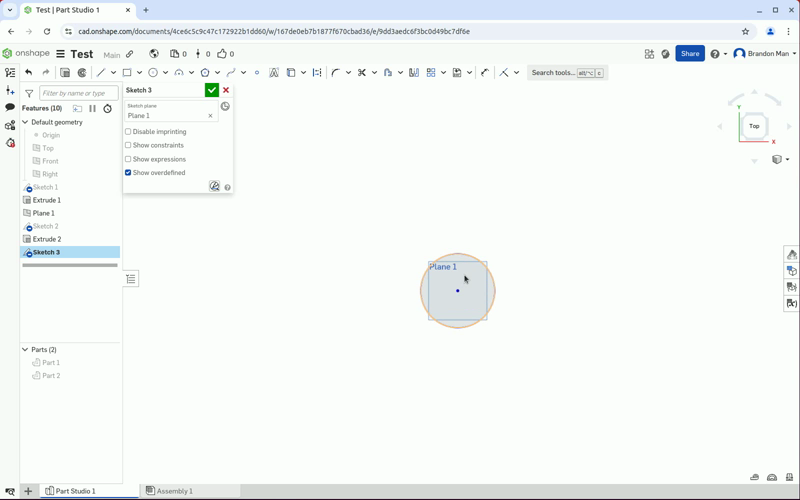
scroll(6)
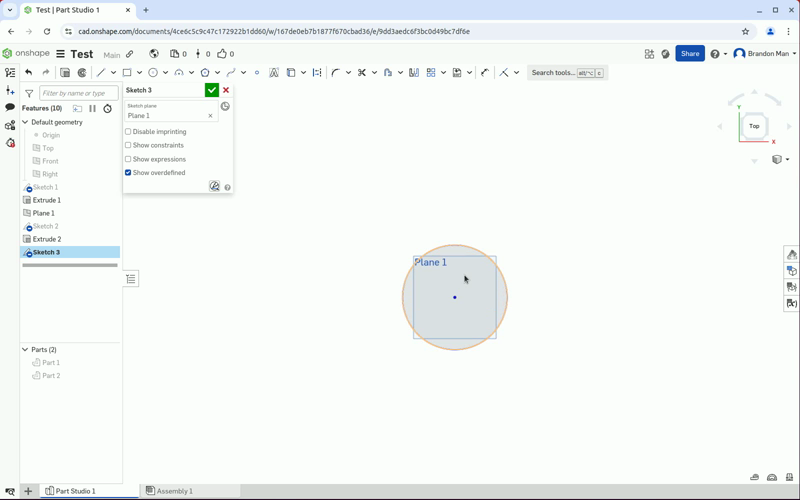
scroll(6)
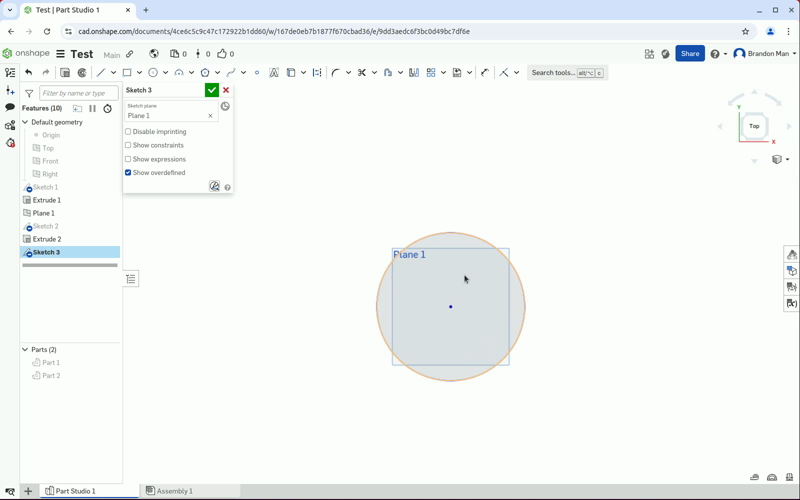
scroll(6)
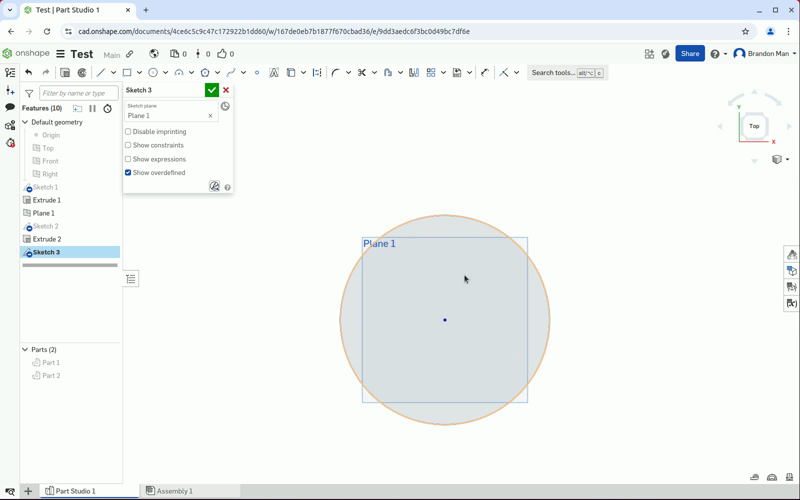
scroll(6)
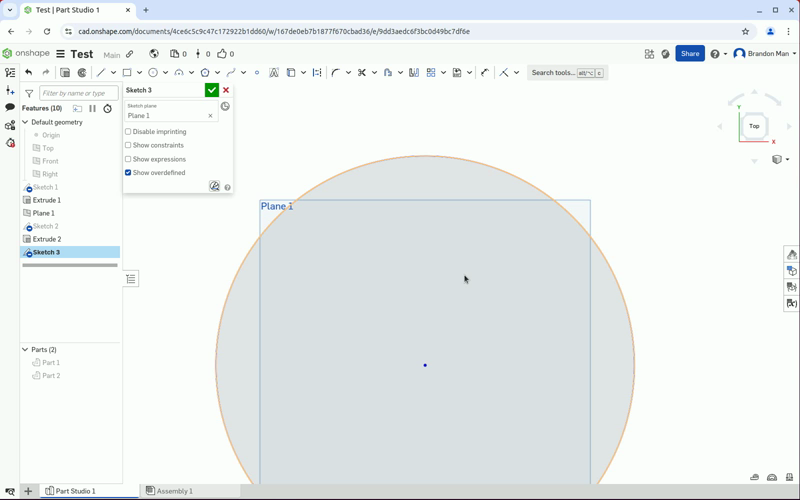
click(464, 274)
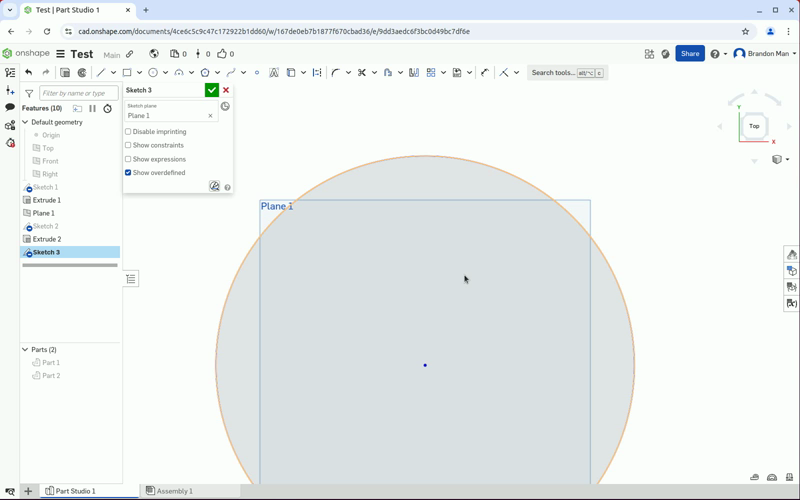
scroll(-6)
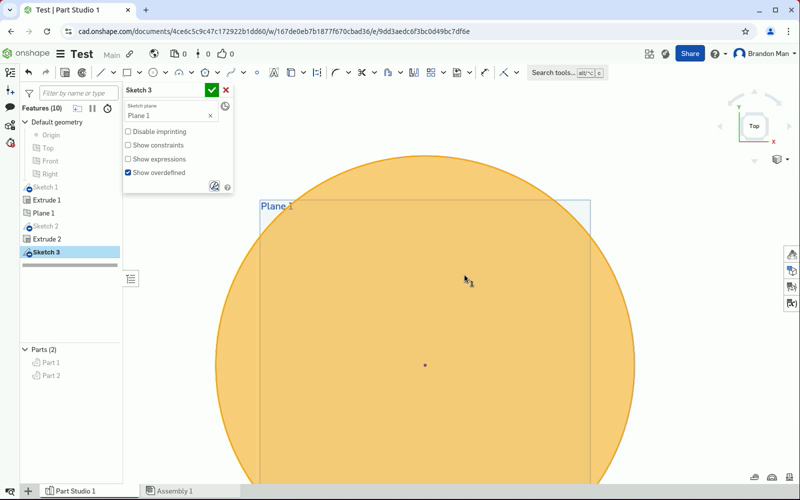
scroll(-6)
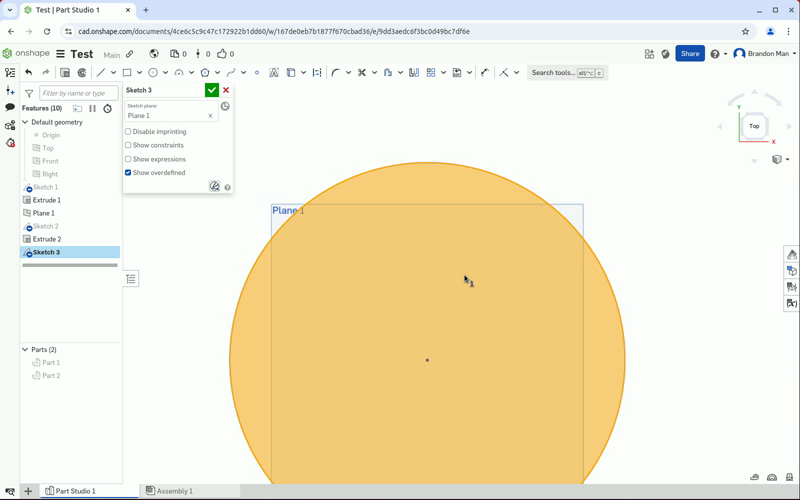
scroll(-6)
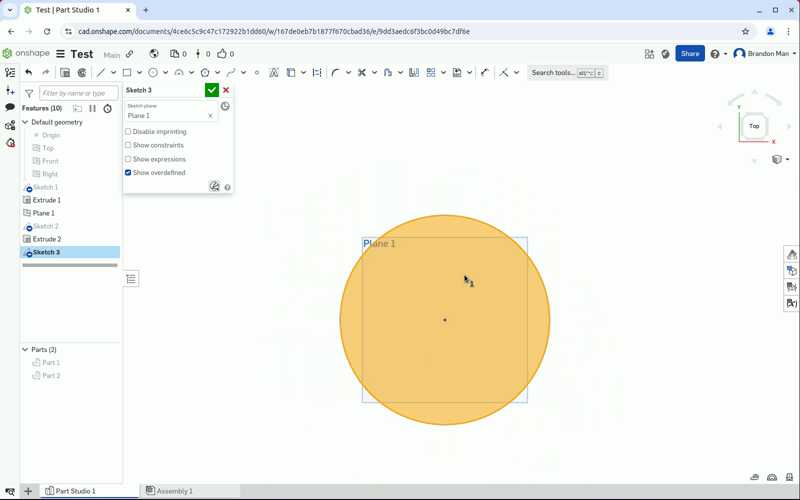
scroll(-6)
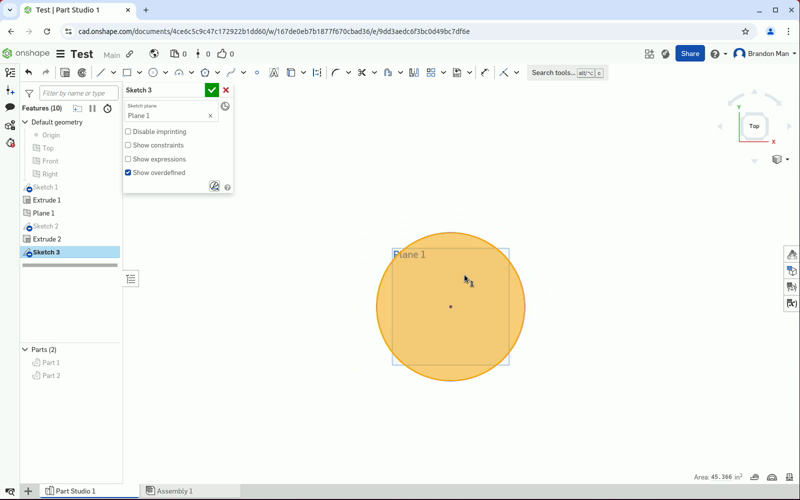
scroll(-6)
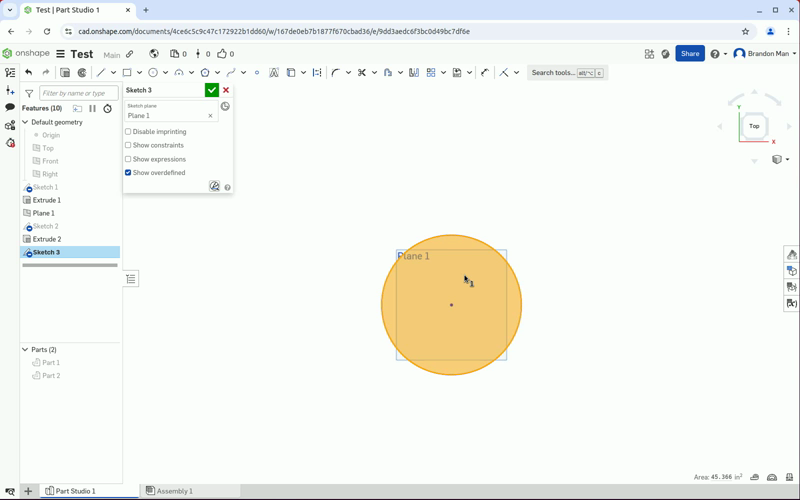
scroll(-6)
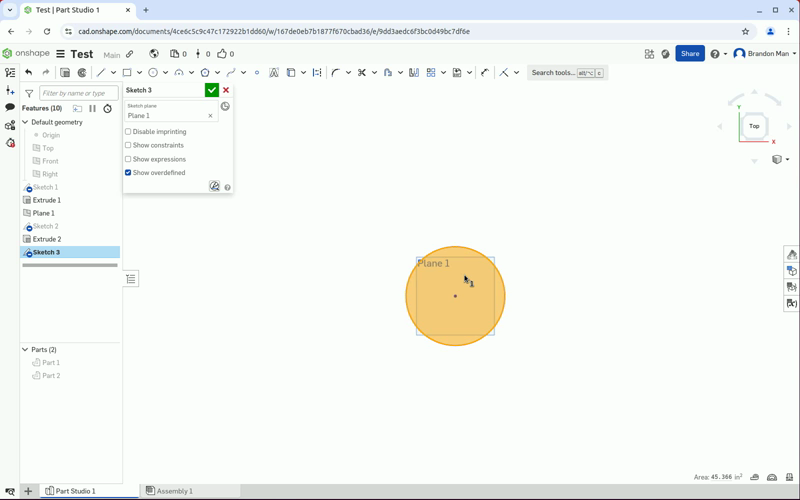
scroll(-6)
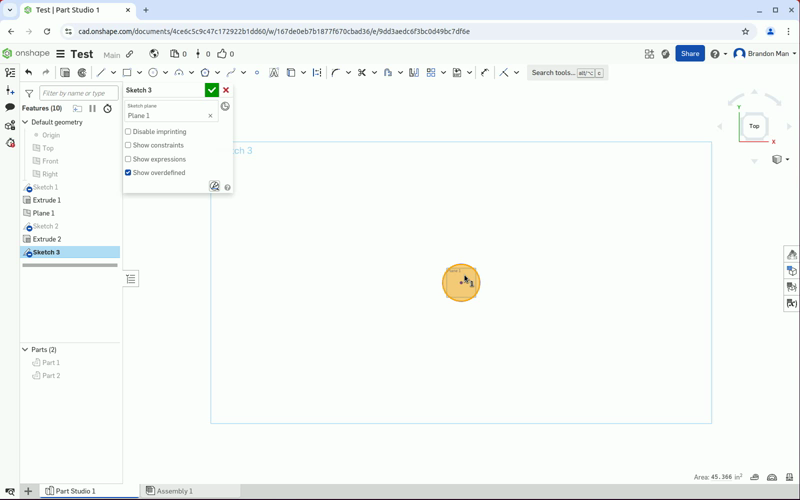
mouse_move(73, 352)
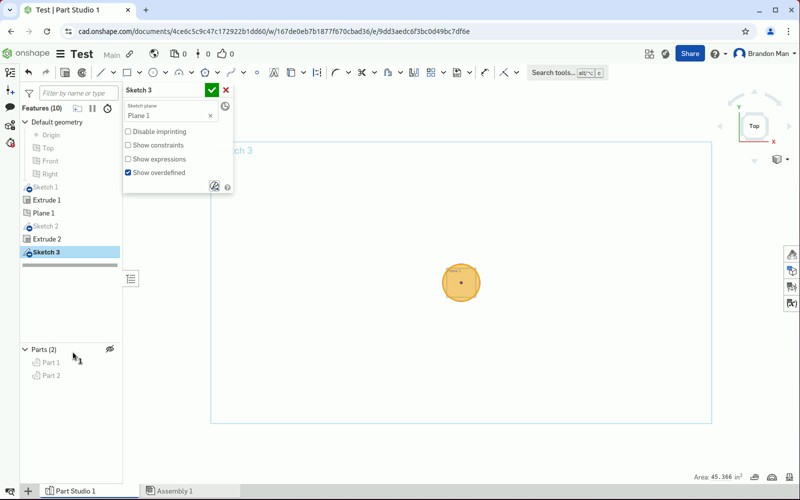
key(shift+y)
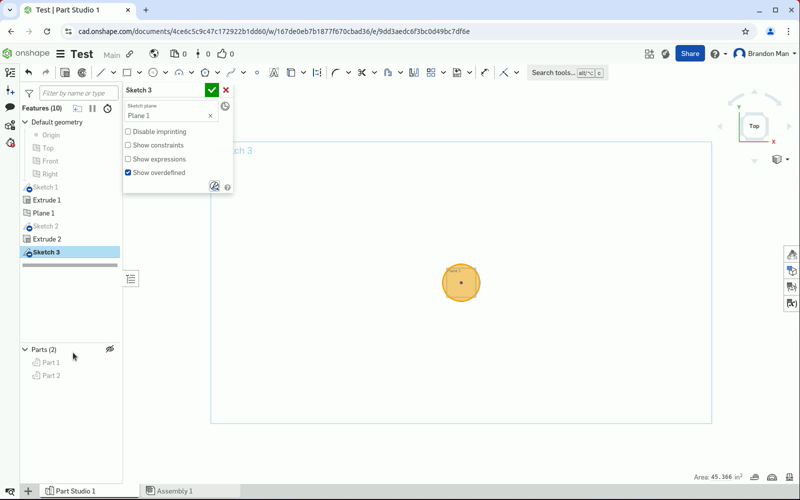
key(shift+e)
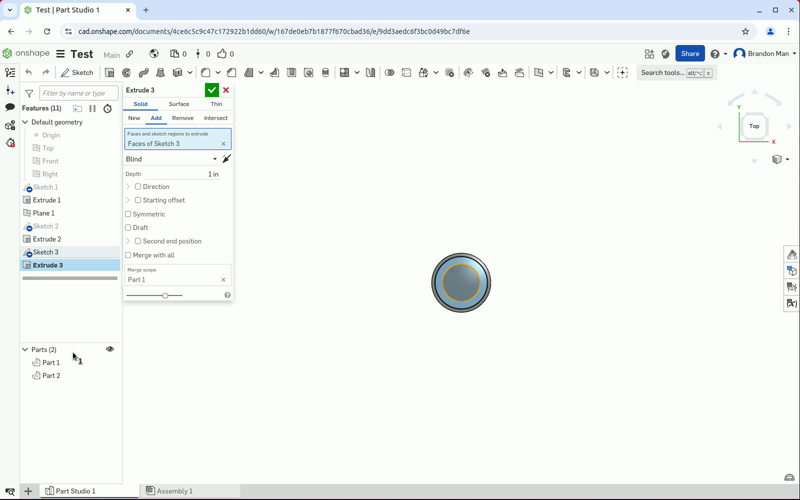
mouse_move(143, 106)
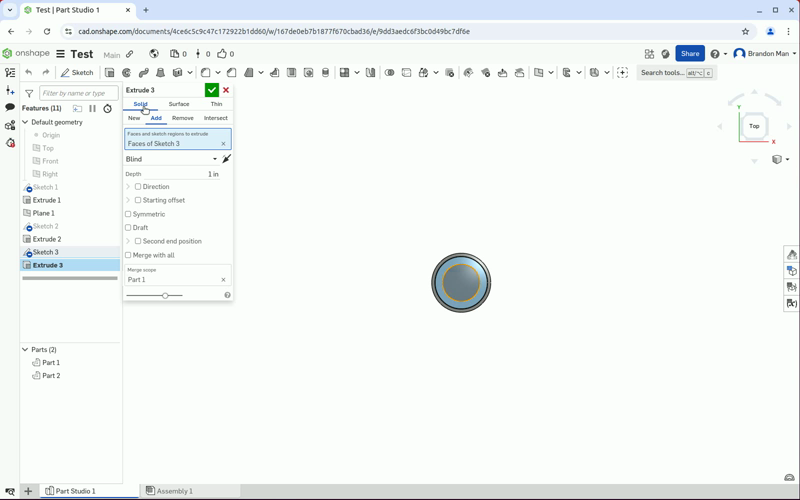
click(143, 106)
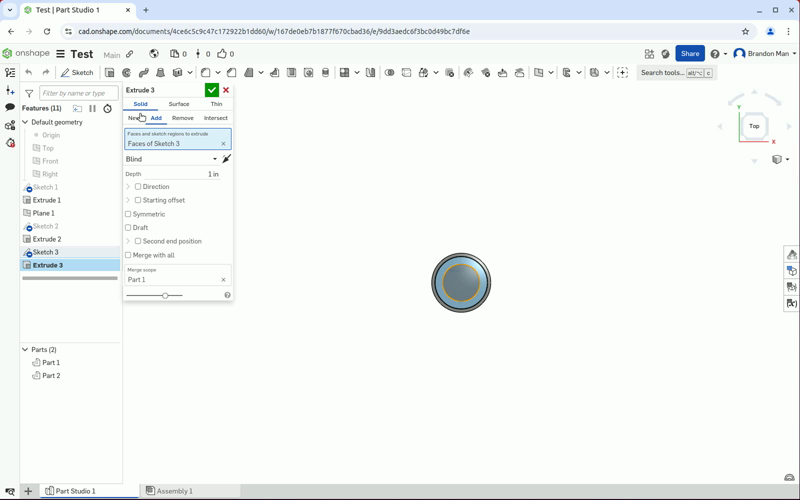
mouse_move(137, 120)
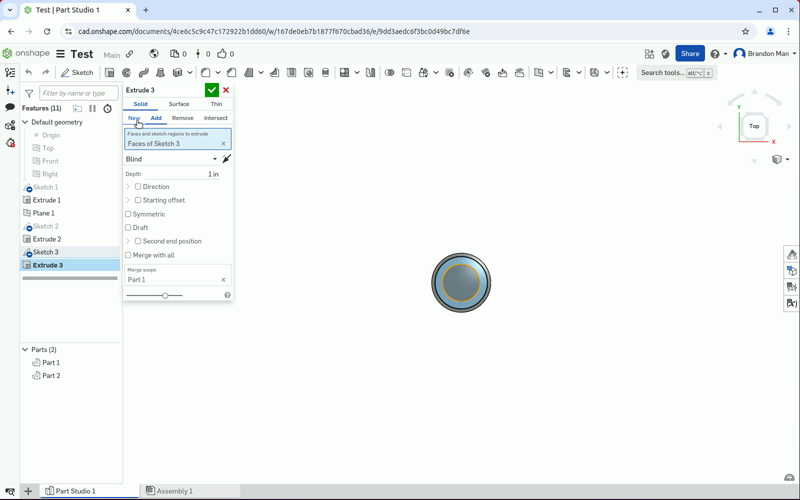
click(137, 120)
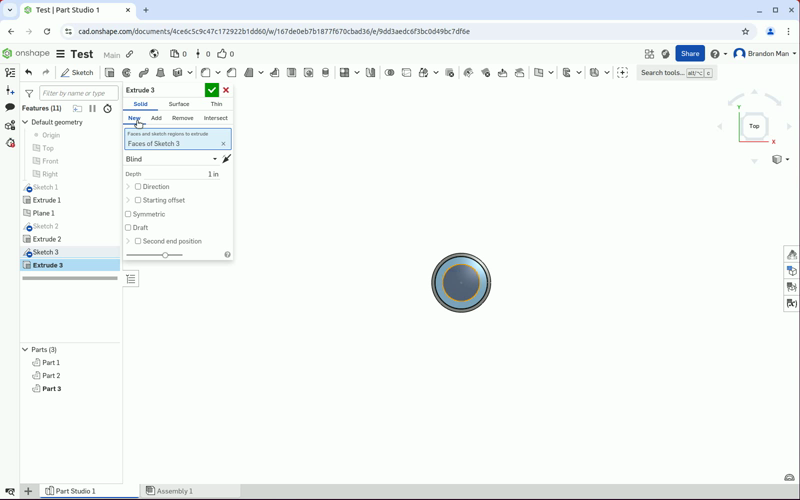
key(tab, 4)
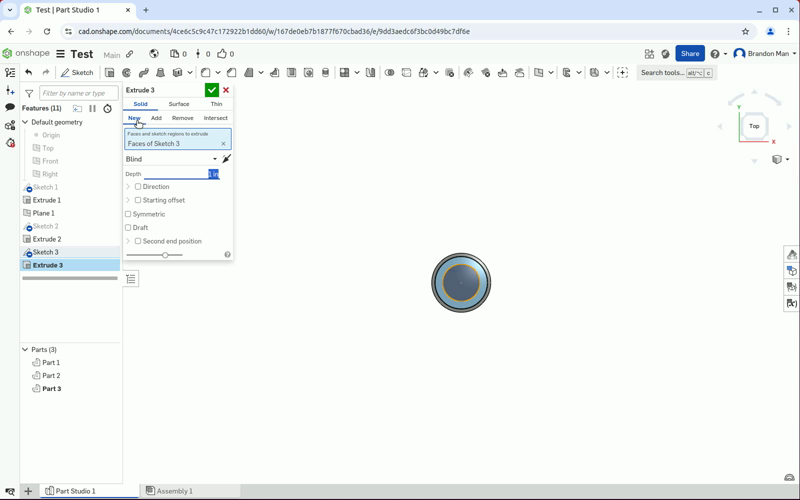
text(14.202)
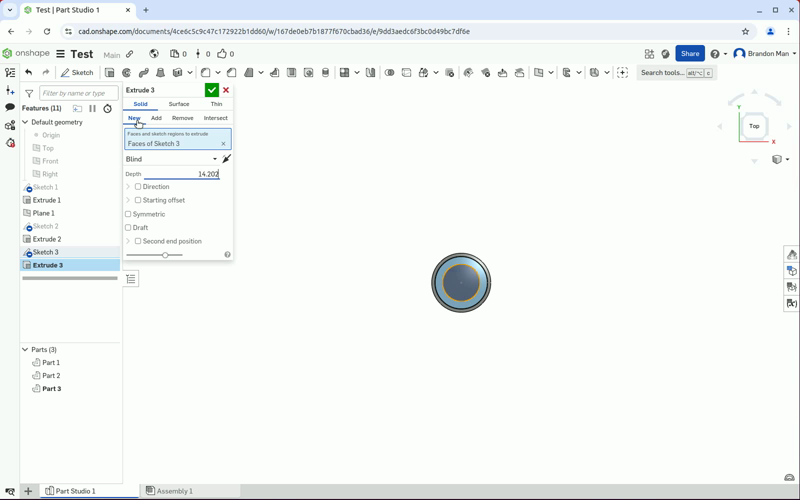
key(enter)
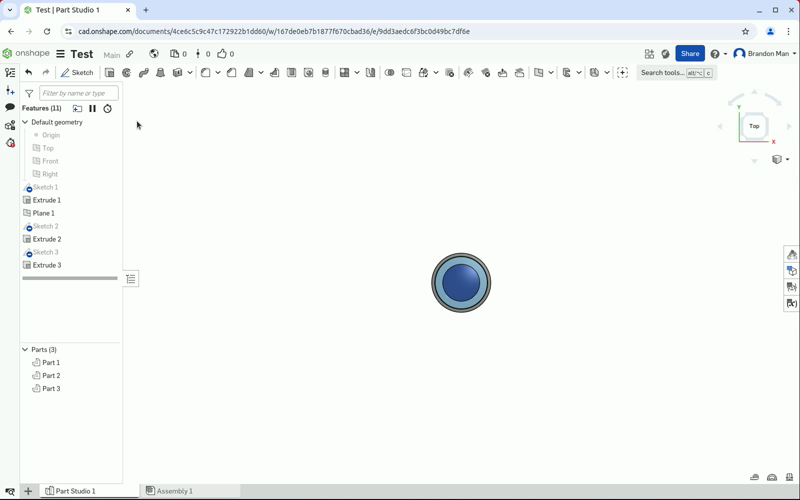
key(shift+h)
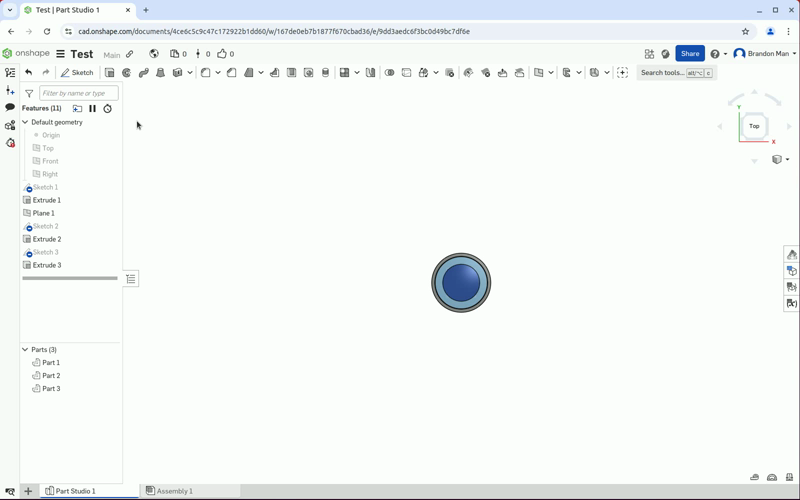
key(shift+h)
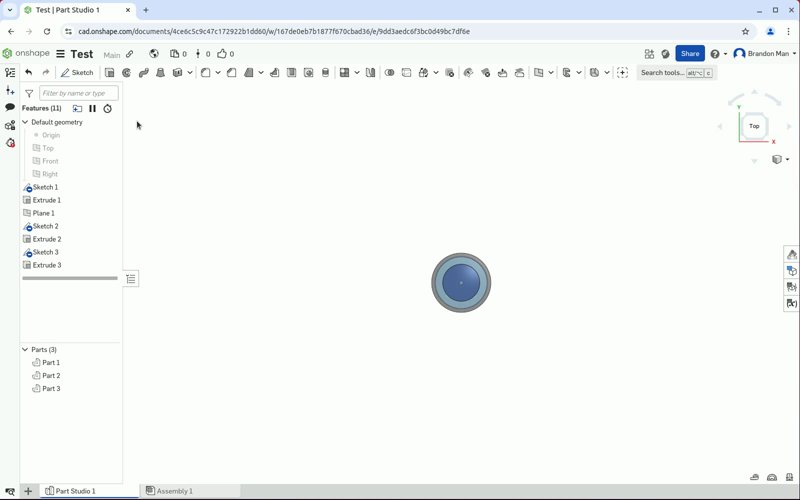
key(shift+7)
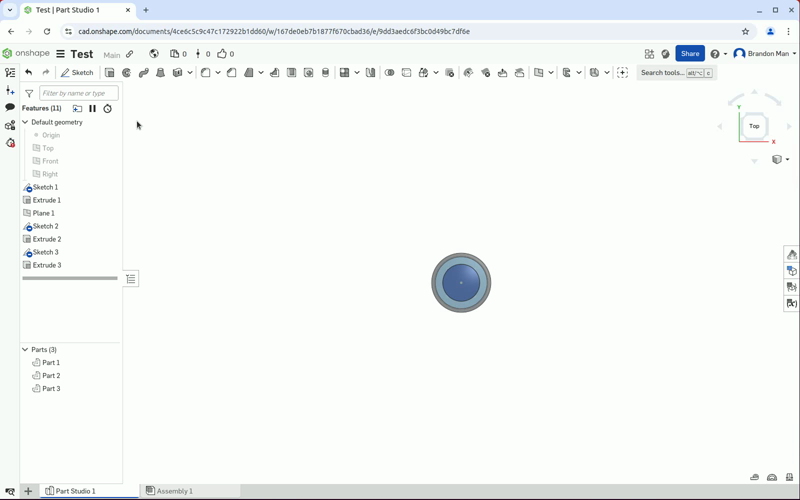
key(up, 3)
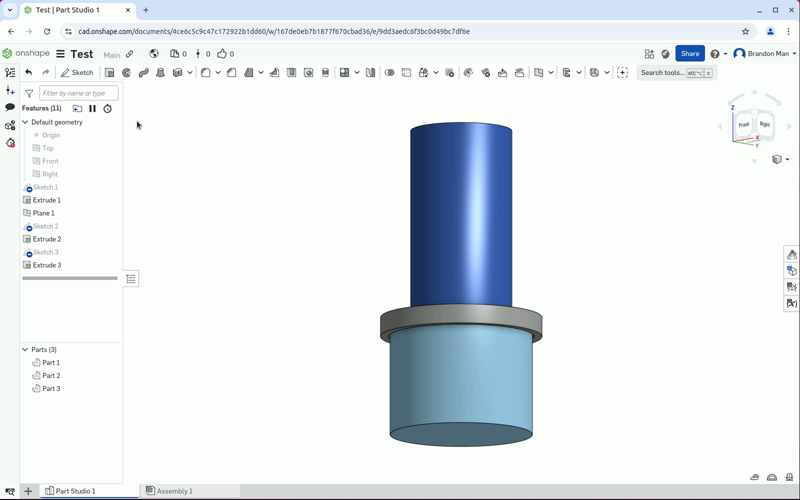
key(left, 3)
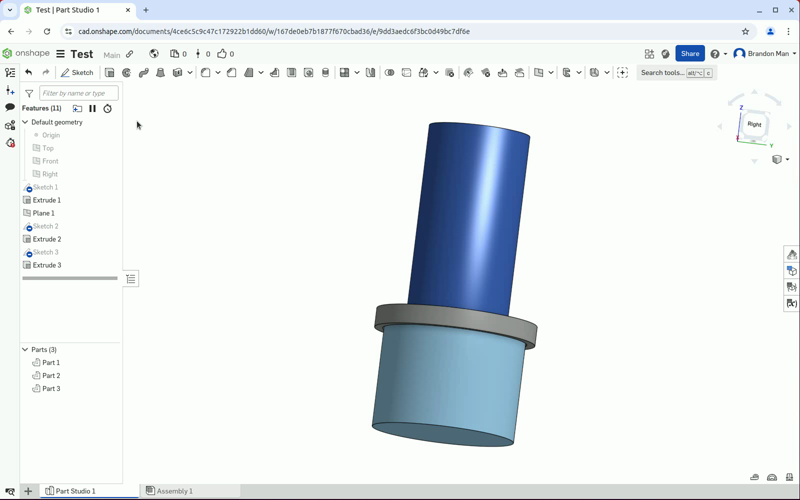
key(right, 3)
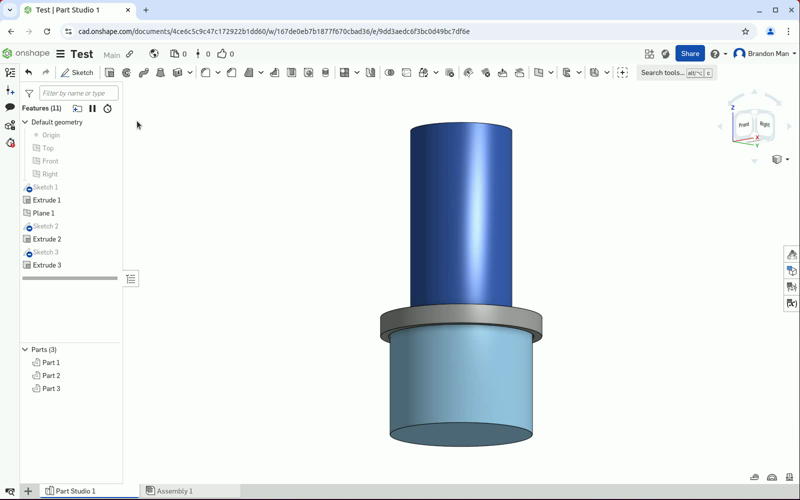
key(down, 3)
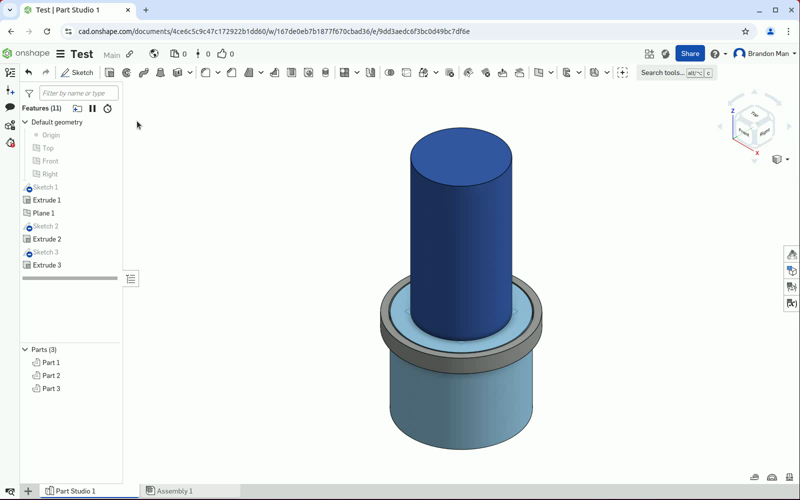
mouse_move(73, 189)
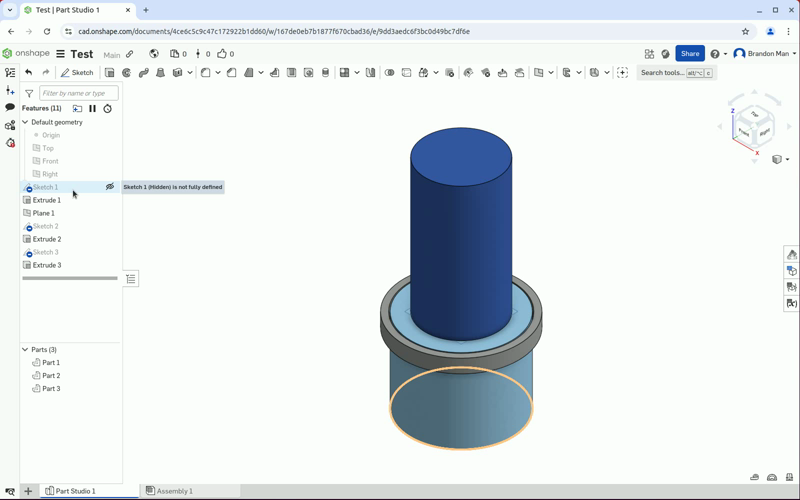
click(73, 189)